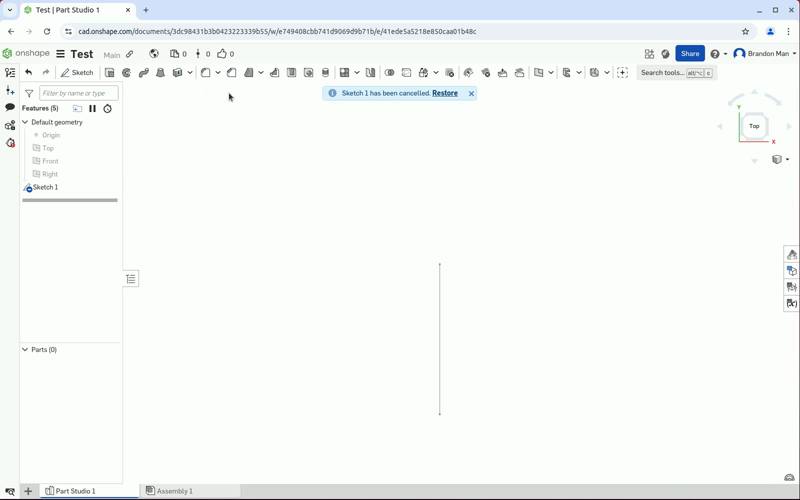
key(shift+h)
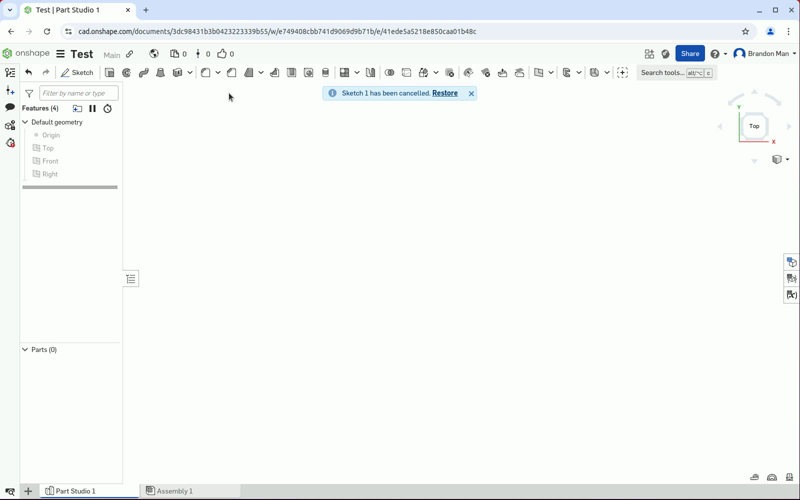
mouse_move(73, 352)
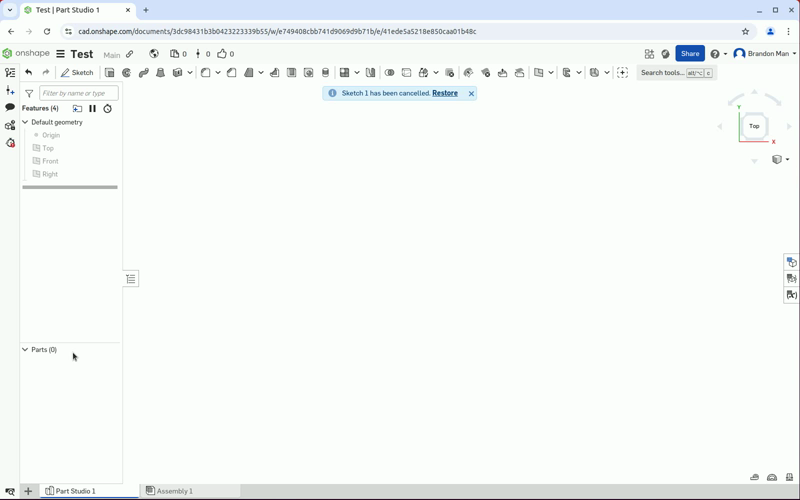
key(y)
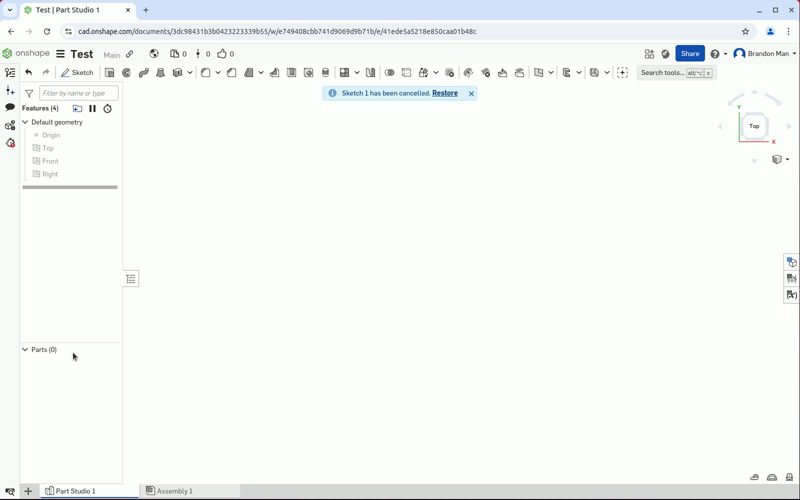
key(shift+p)
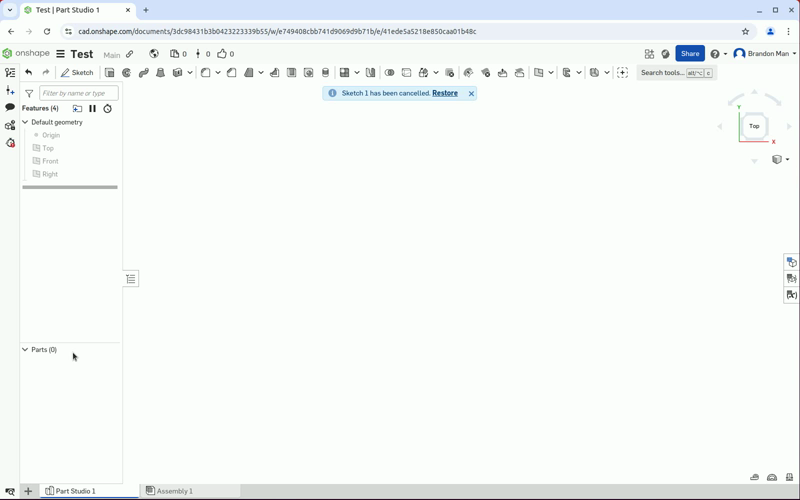
key(space)
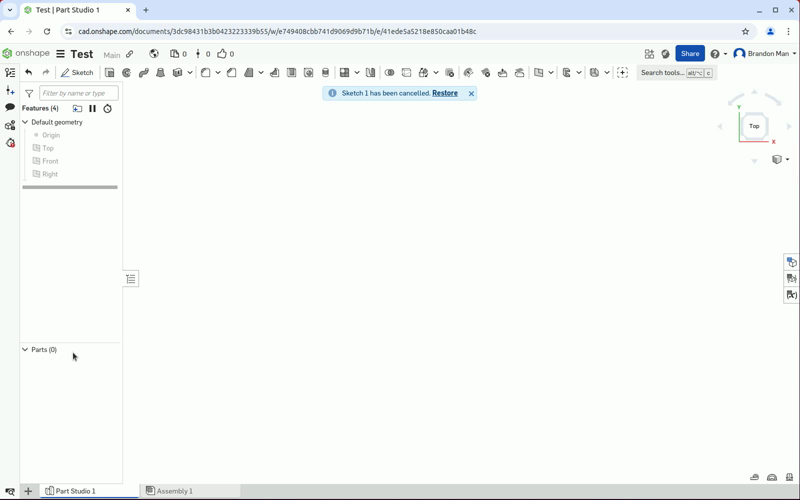
key_down(shift)
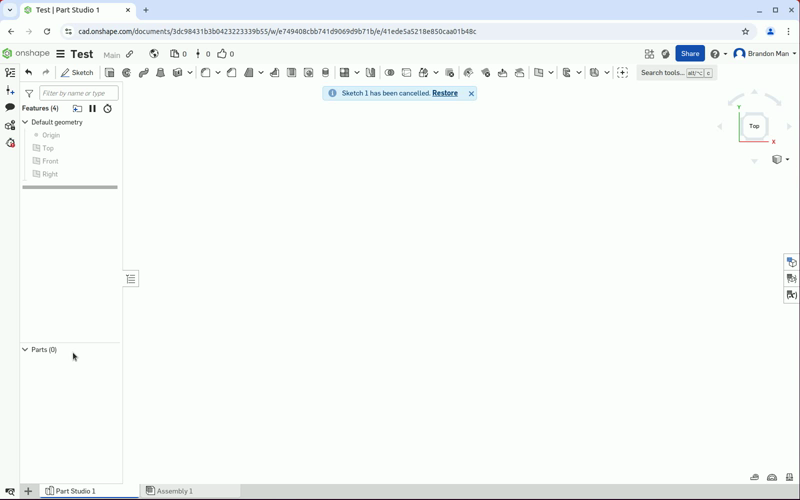
key(up)
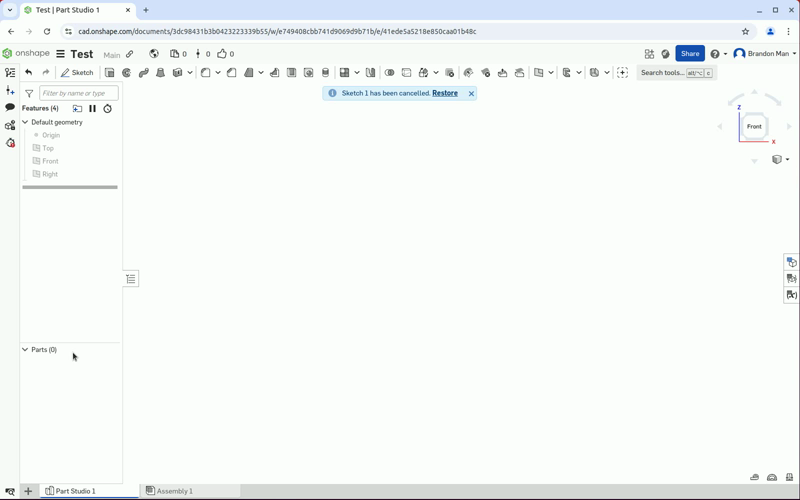
key_up(shift)
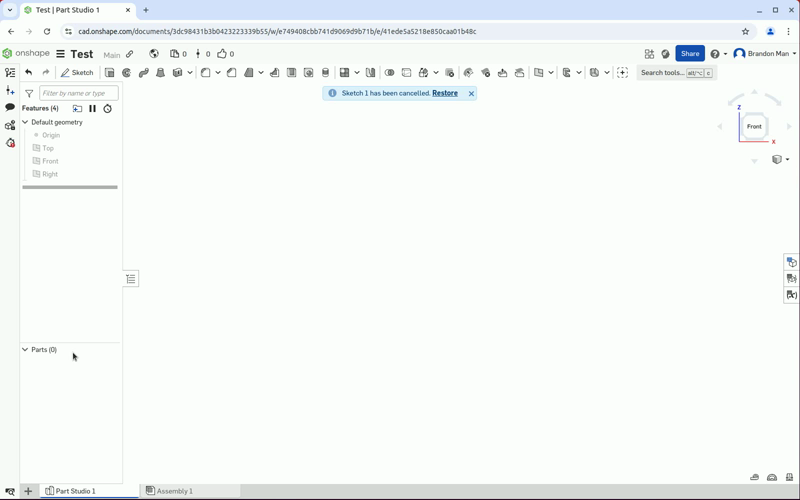
mouse_move(73, 352)
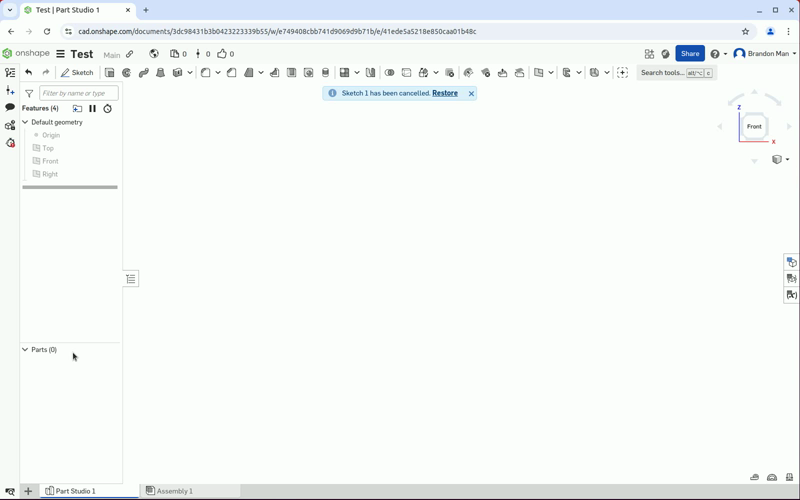
key(shift+y)
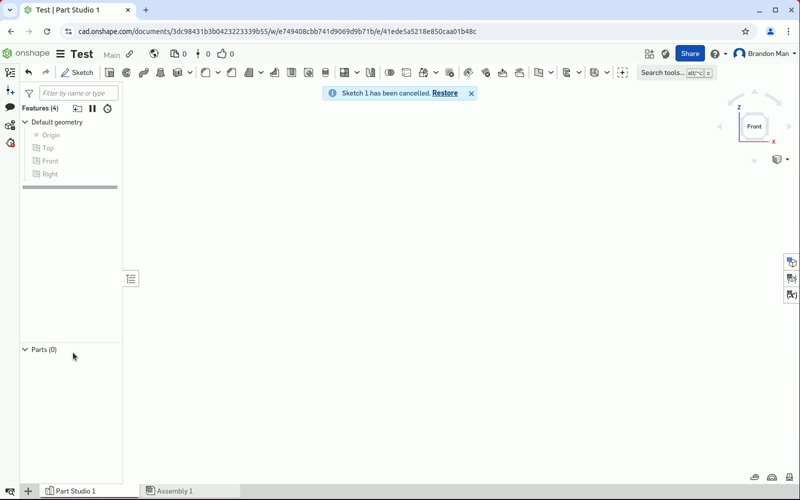
key(shift+s)
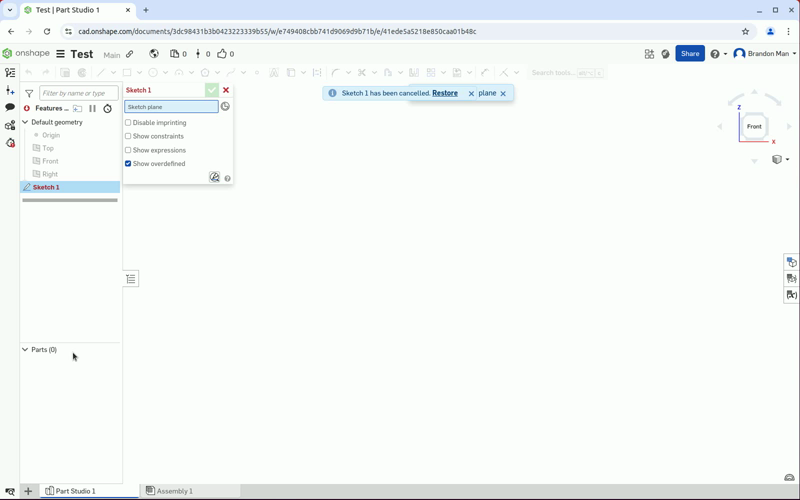
mouse_move(73, 163)
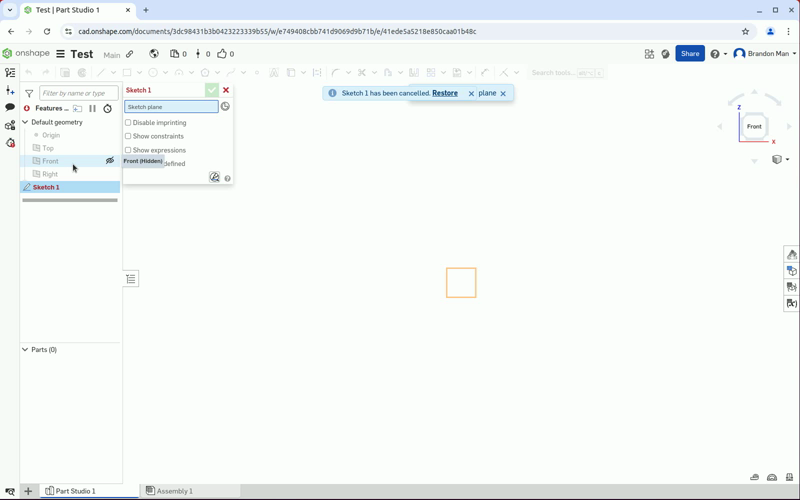
click(73, 163)
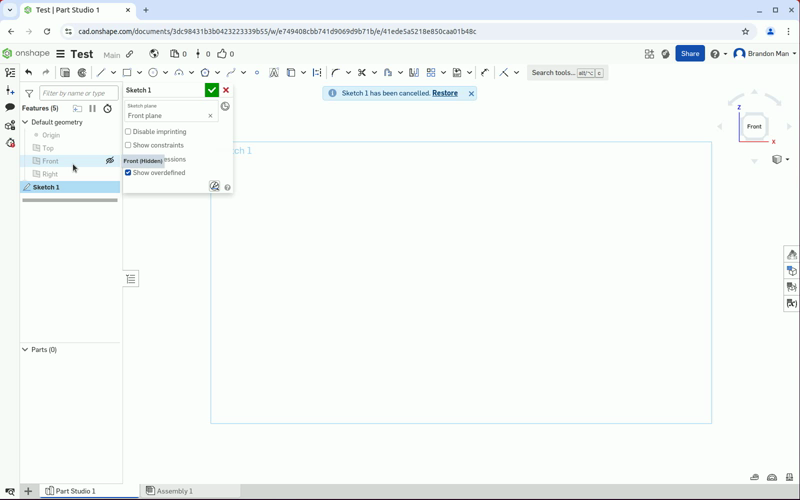
mouse_move(73, 352)
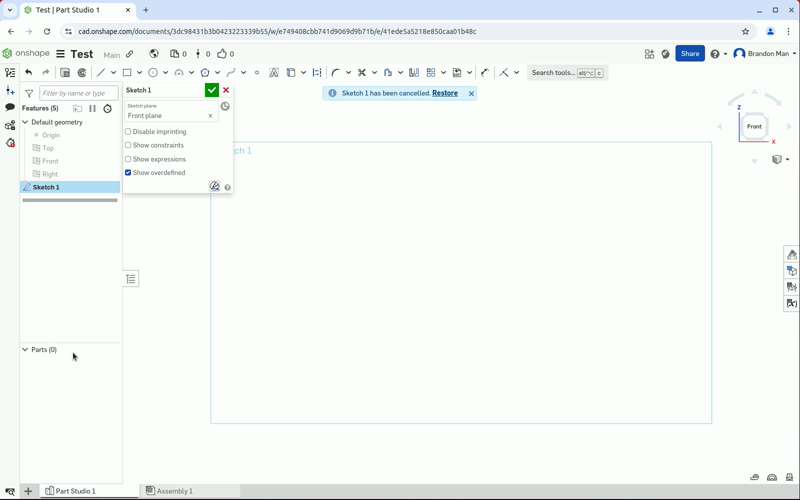
key(y)
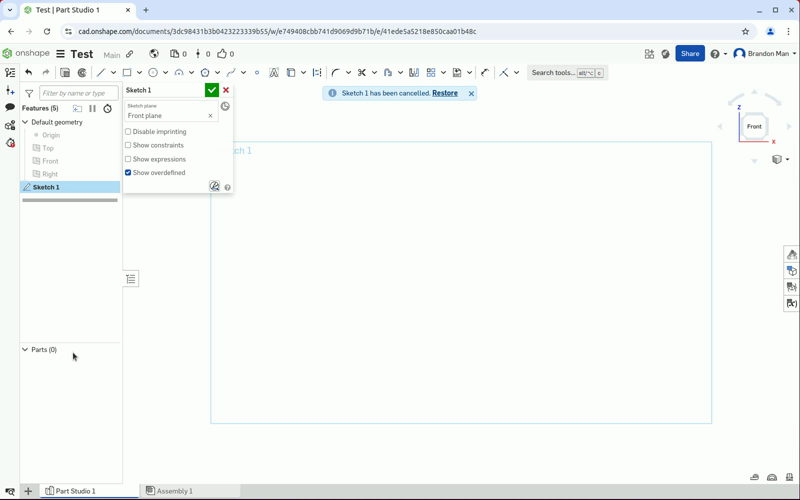
key(c)
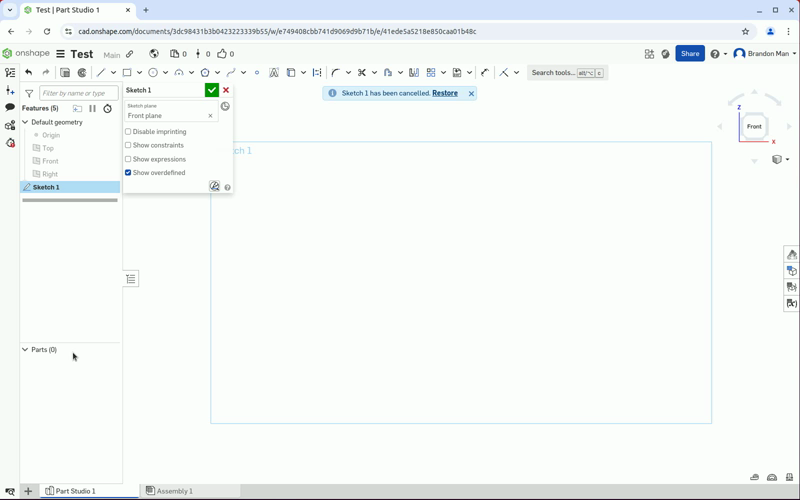
key_down(shift)
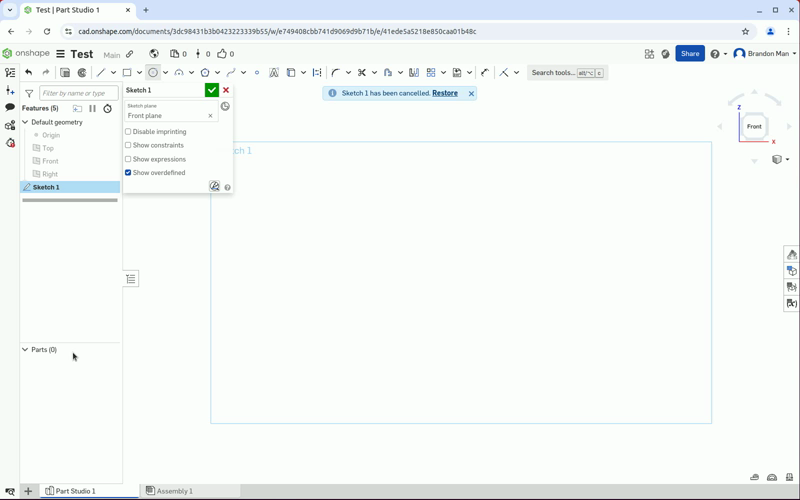
mouse_move(460, 282)
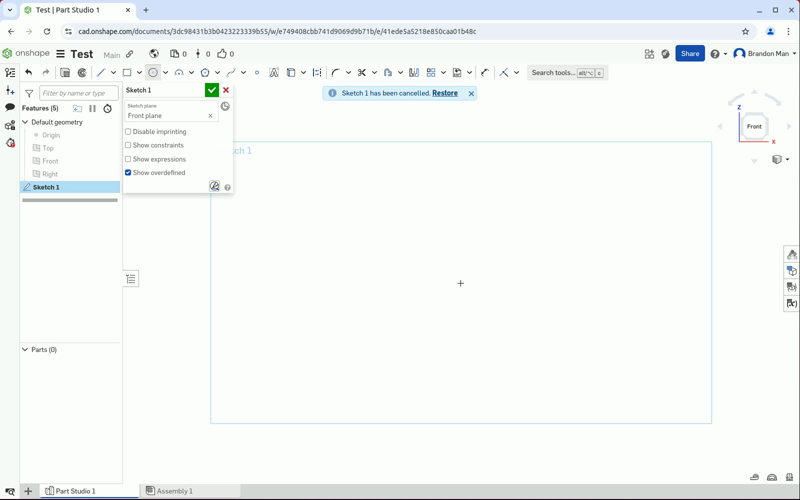
click(460, 282)
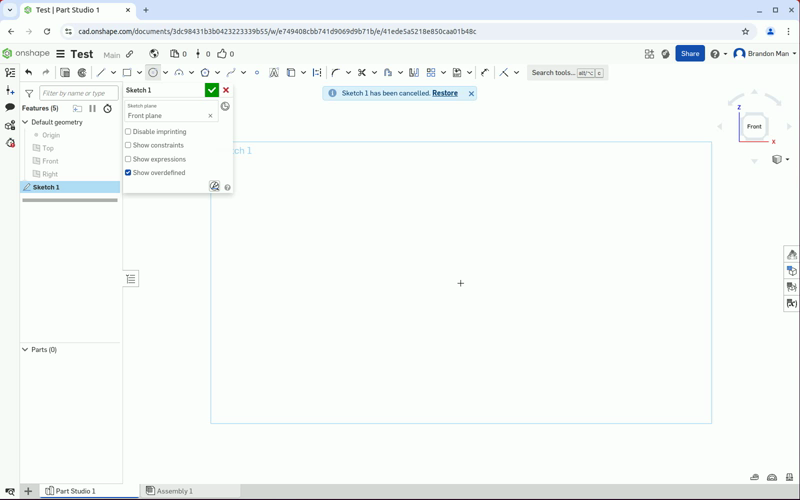
key_up(shift)
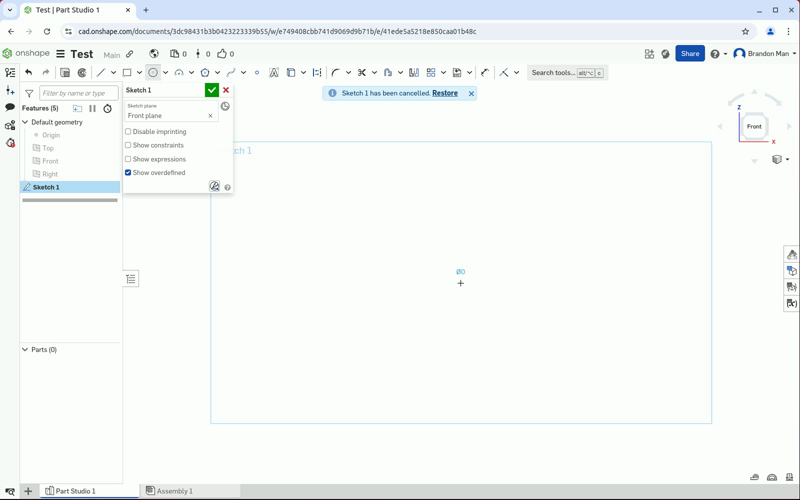
mouse_move(505, 282)
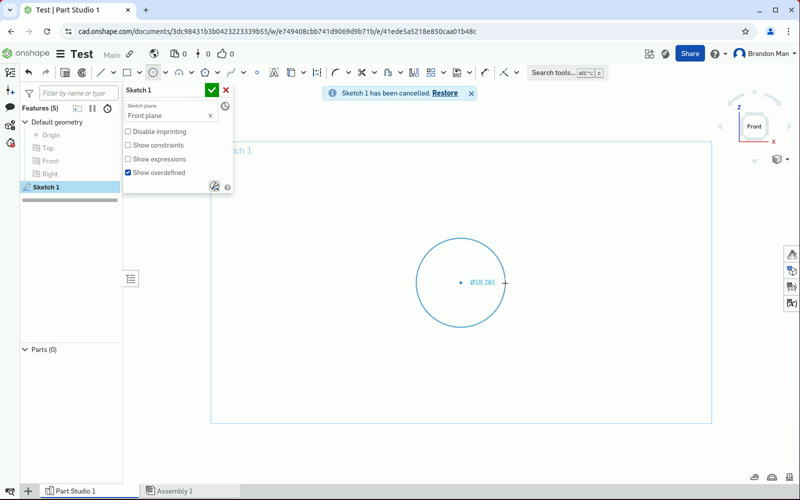
click(505, 282)
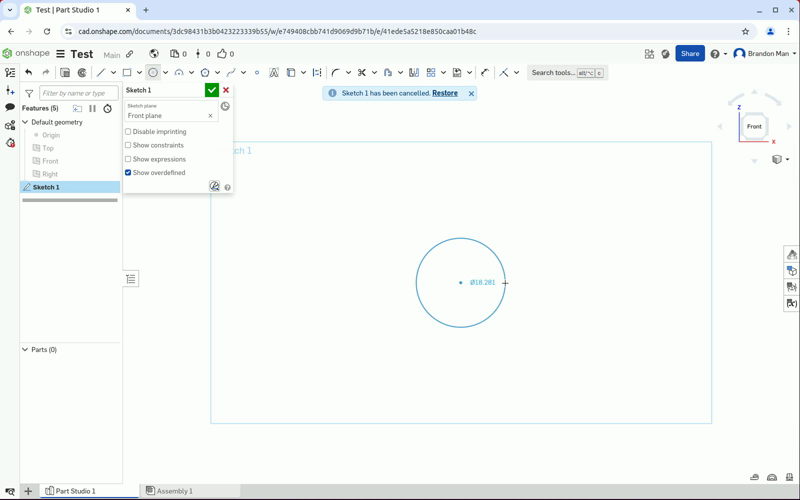
key(esc)
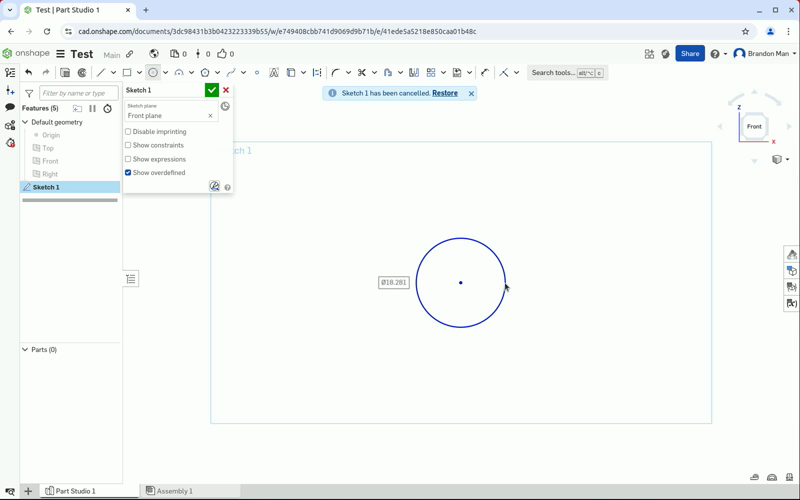
key(c)
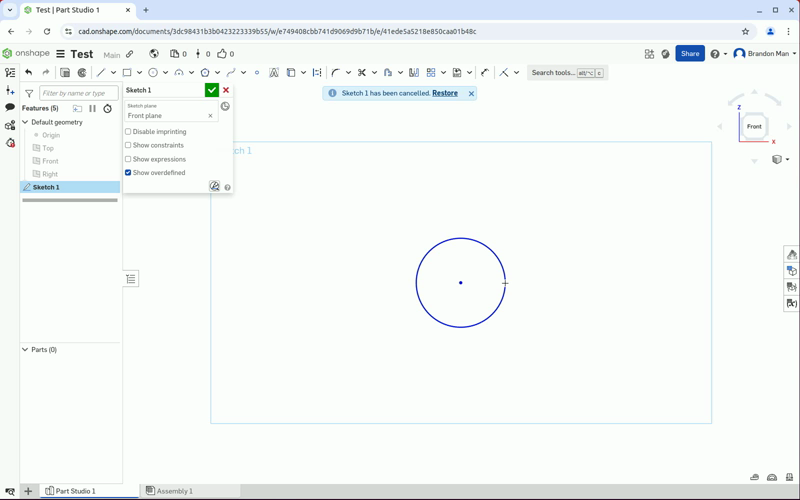
key_down(shift)
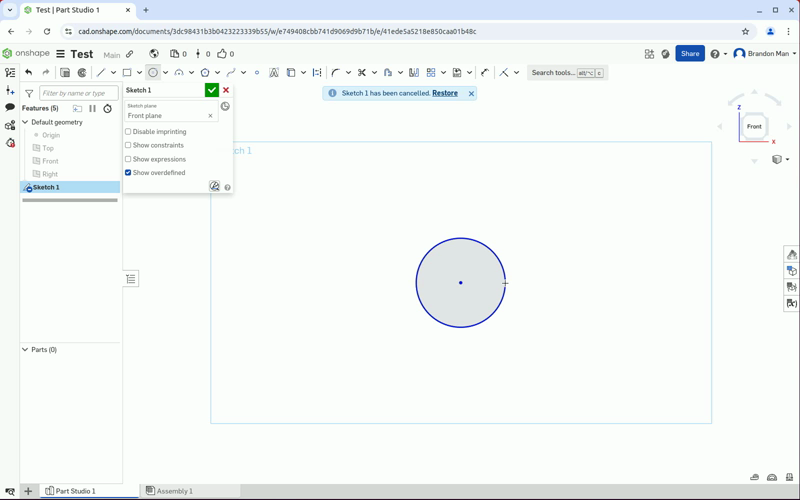
mouse_move(460, 282)
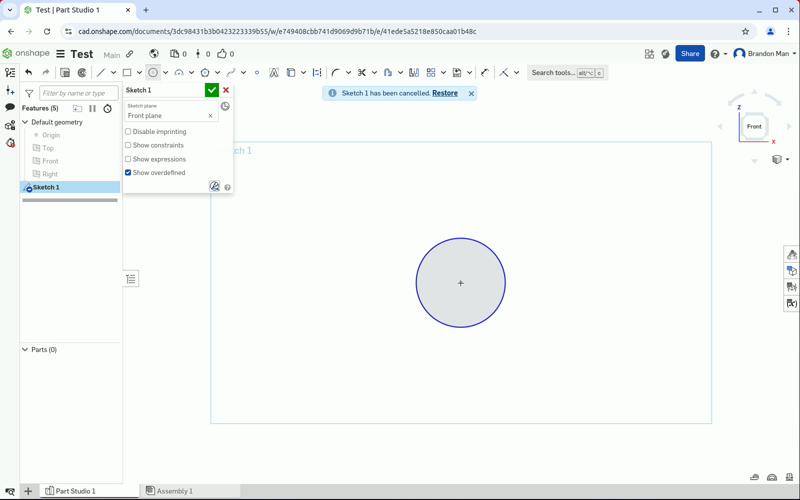
click(460, 282)
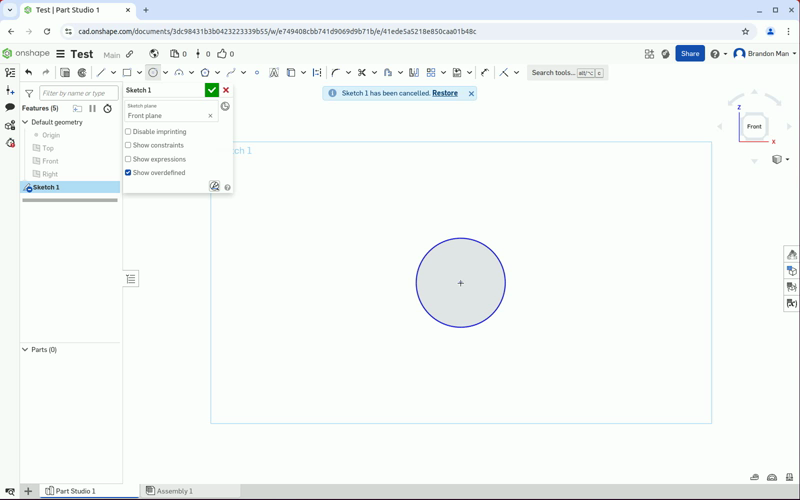
key_up(shift)
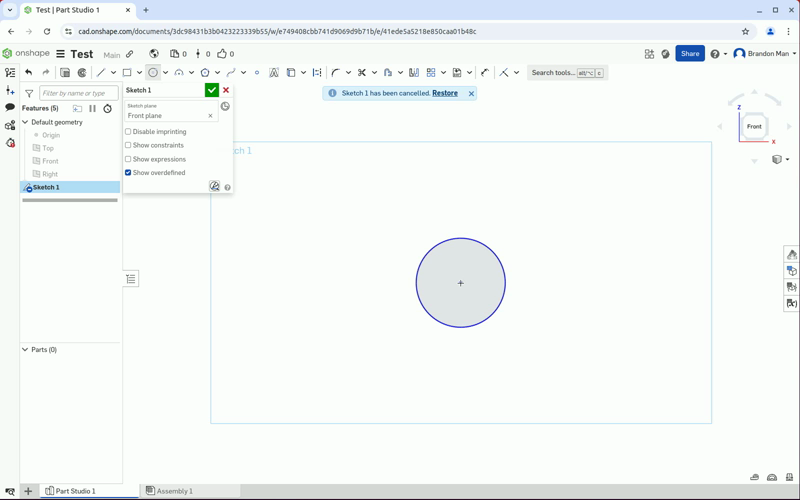
mouse_move(478, 282)
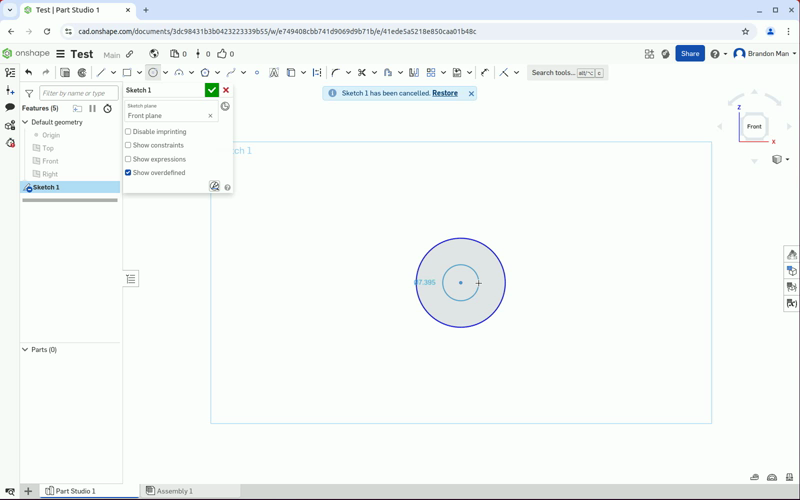
click(478, 282)
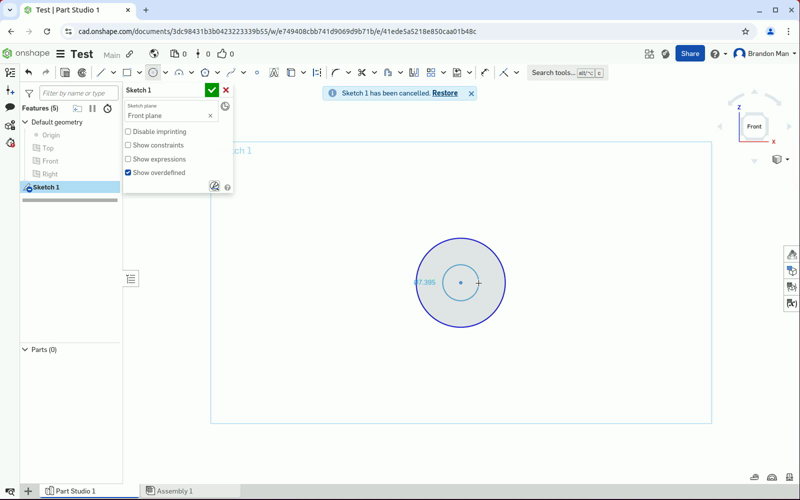
key(esc)
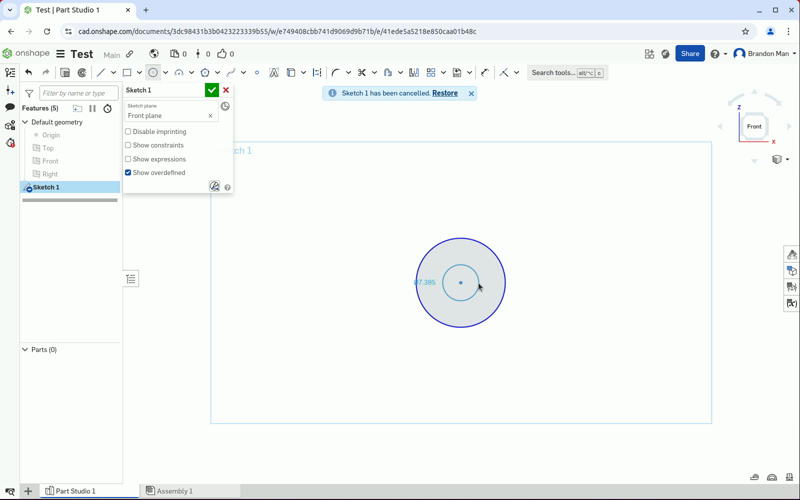
mouse_move(429, 298)
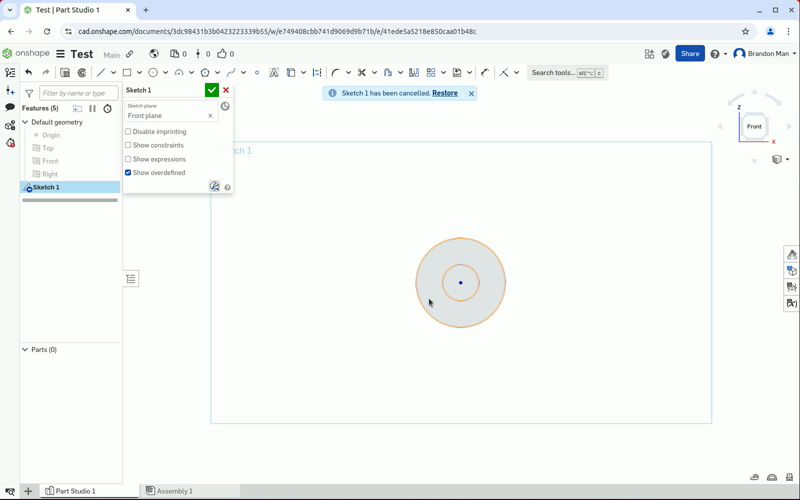
click(429, 298)
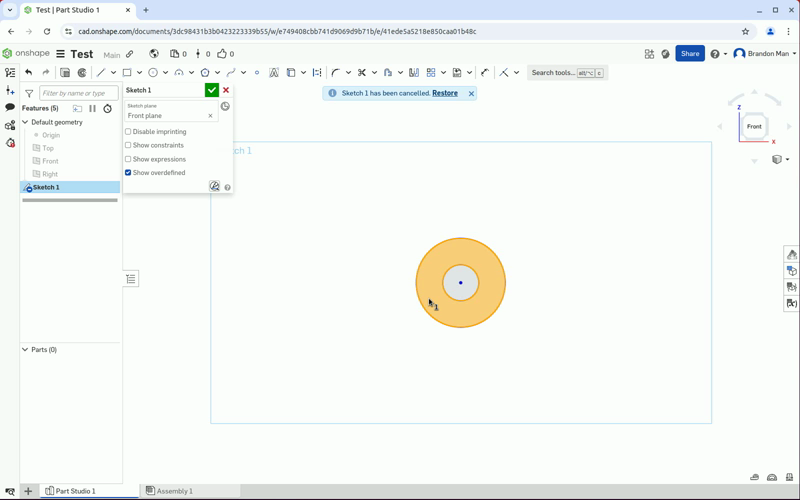
mouse_move(73, 352)
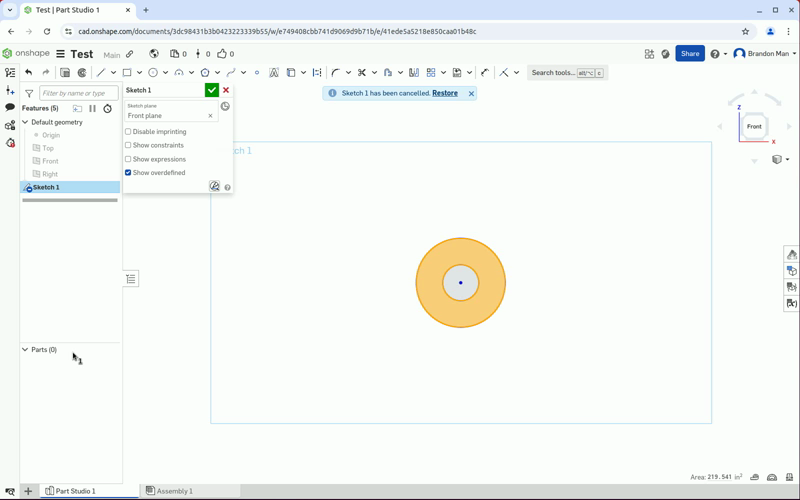
key(shift+y)
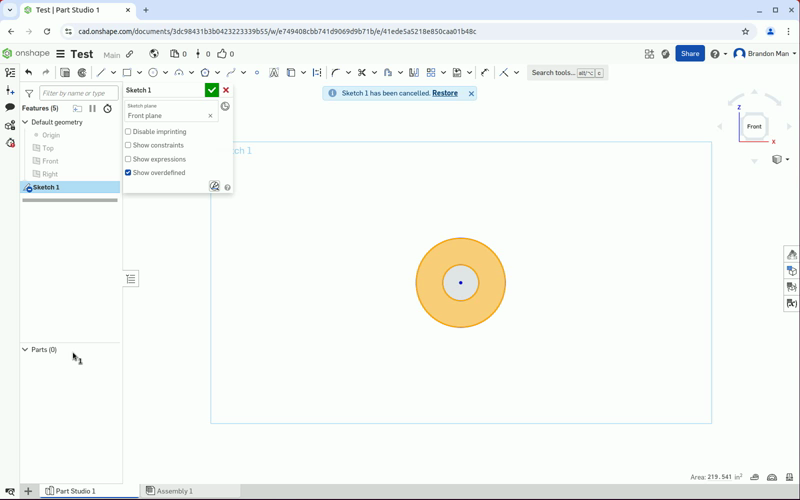
key(shift+e)
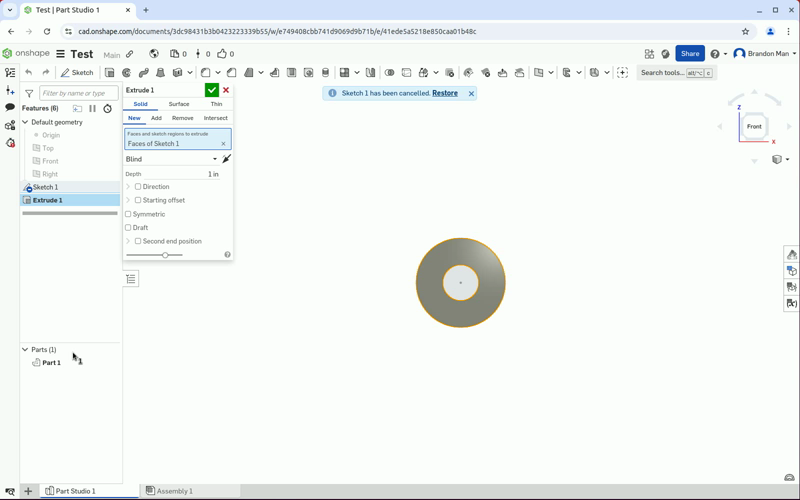
mouse_move(143, 106)
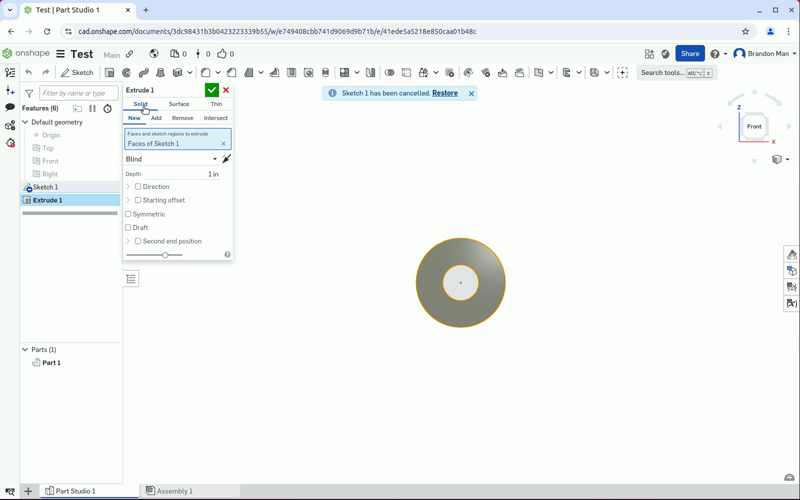
click(143, 106)
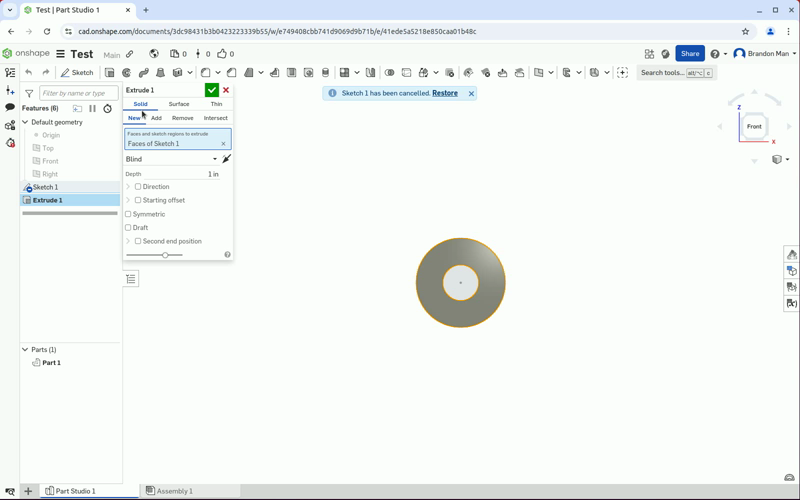
mouse_move(137, 120)
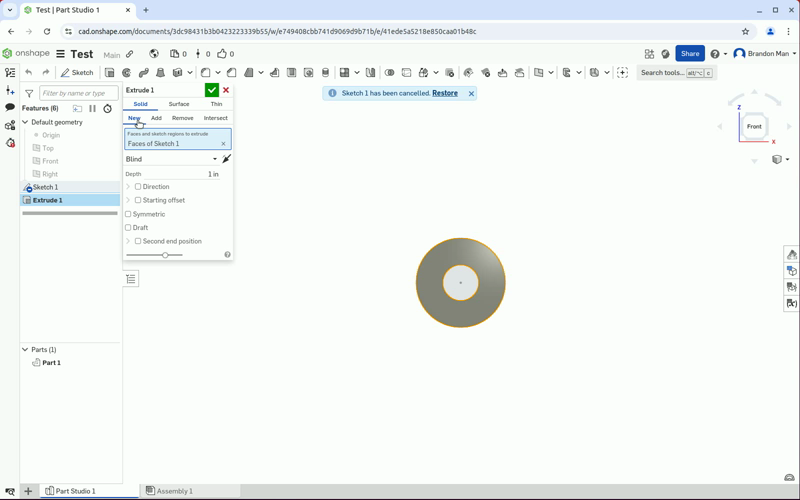
click(137, 120)
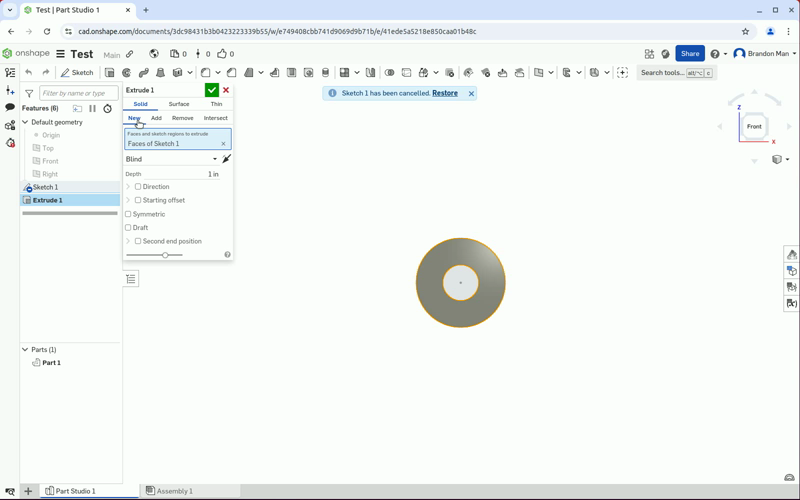
key(tab, 4)
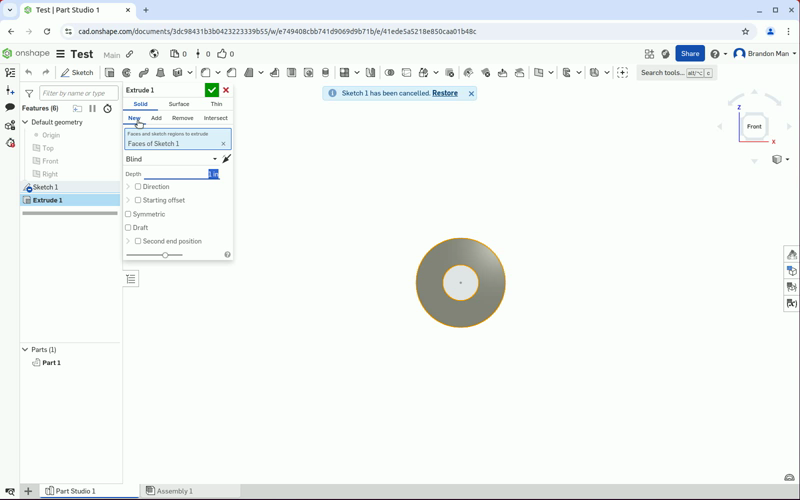
text(3.611)
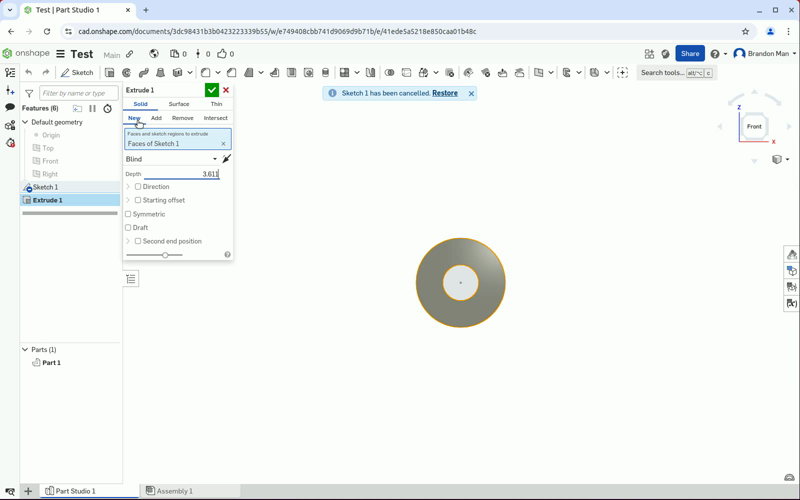
key(enter)
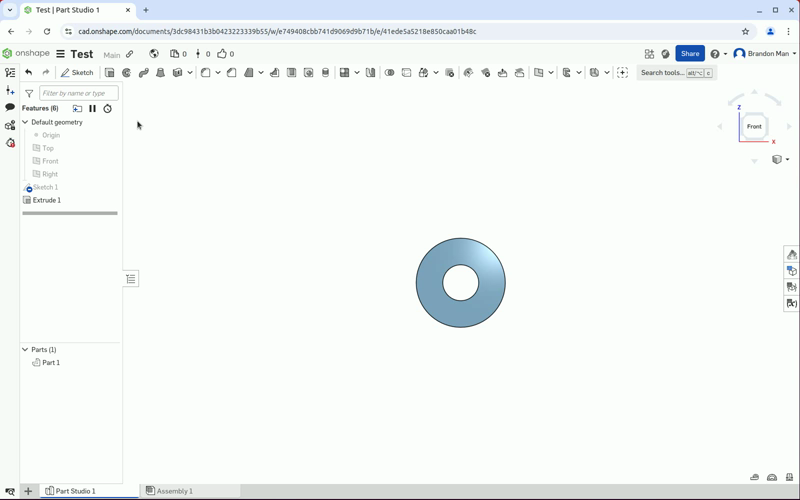
key(shift+h)
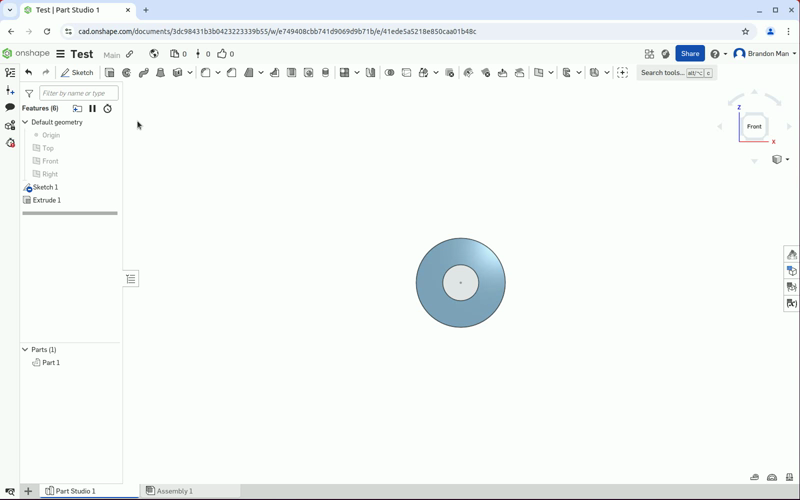
key(shift+h)
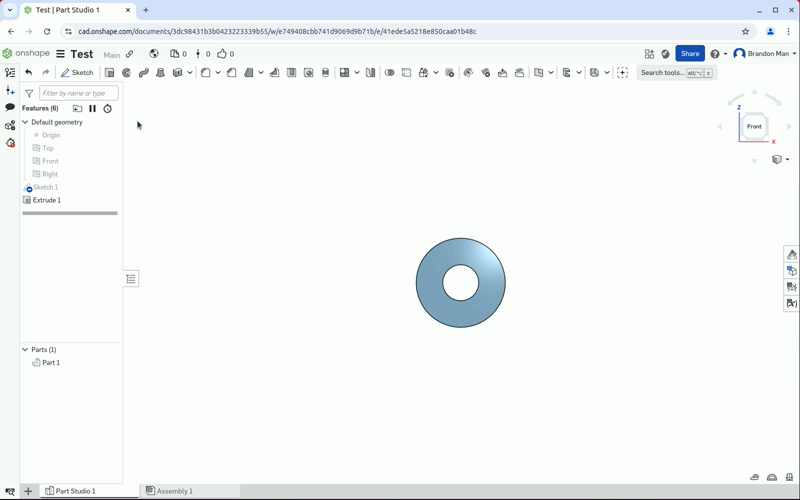
mouse_move(73, 189)
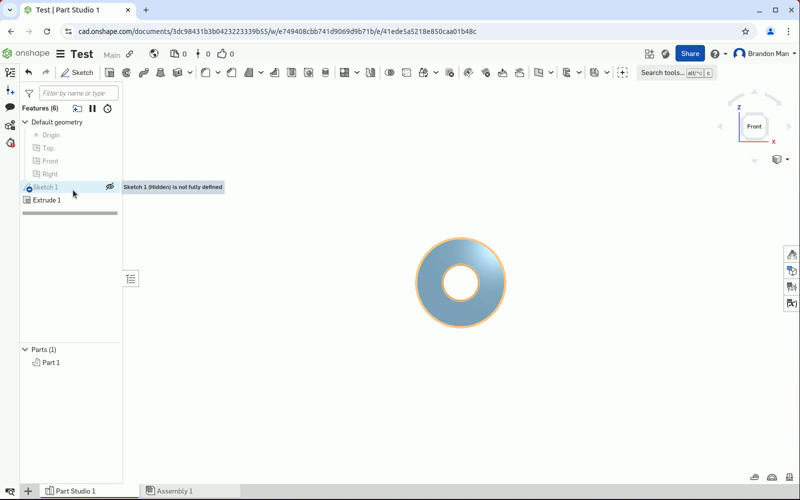
click(73, 189)
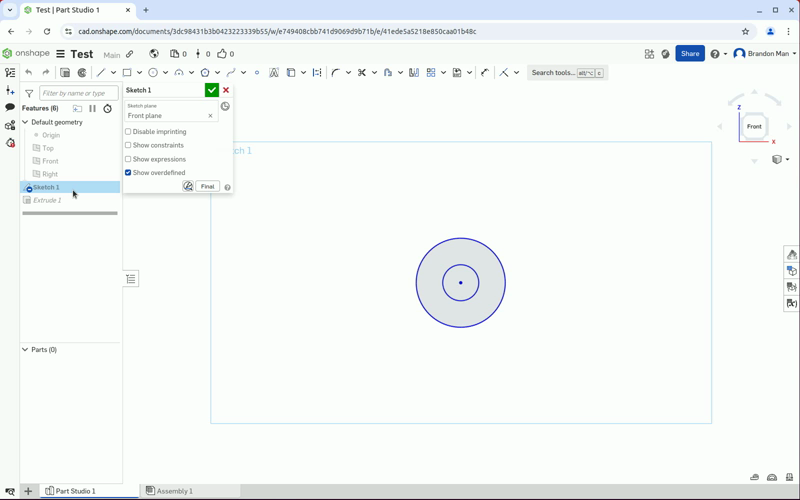
mouse_move(229, 92)
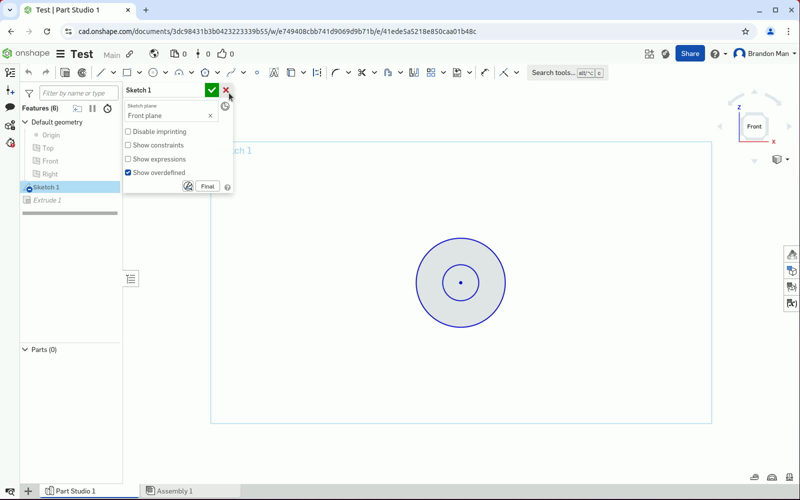
click(229, 92)
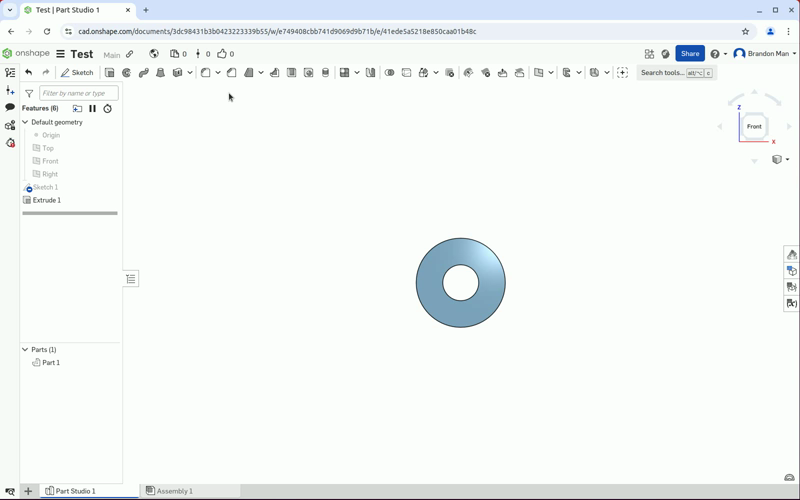
mouse_move(541, 75)
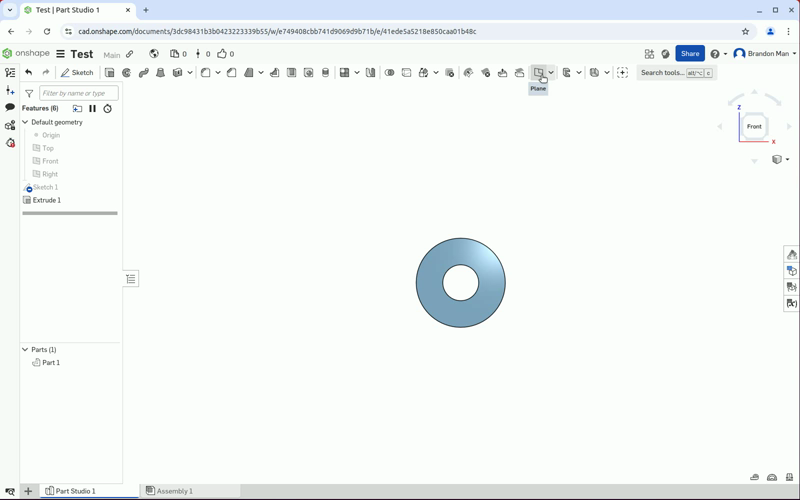
click(541, 75)
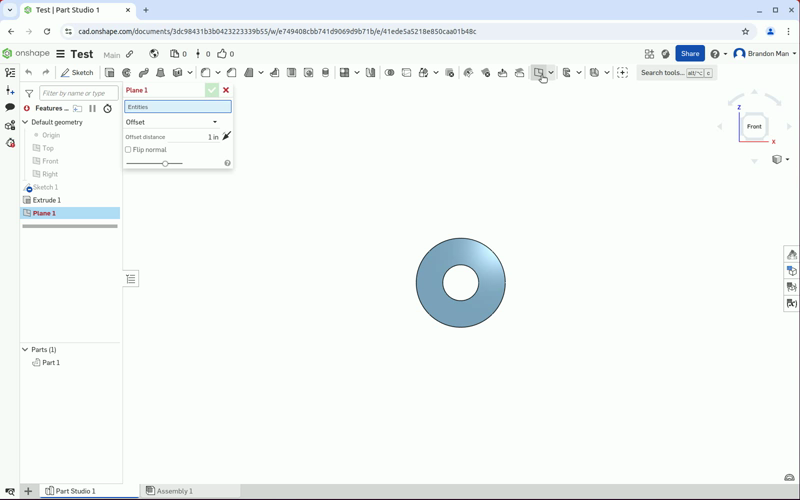
mouse_move(73, 163)
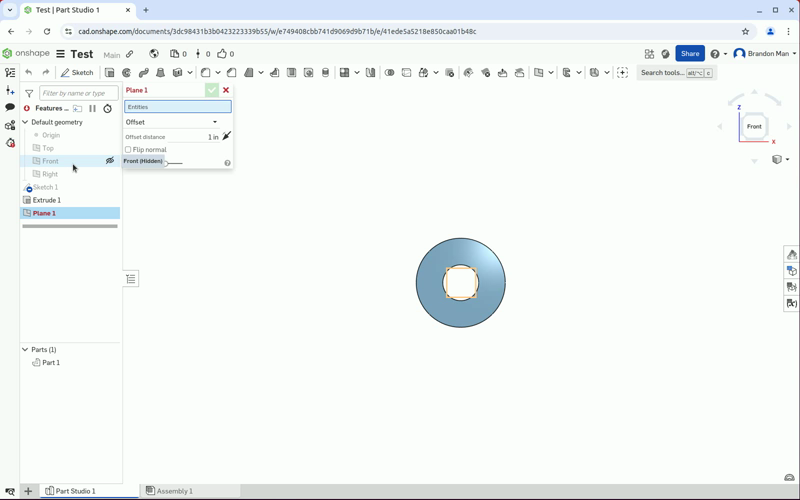
click(73, 163)
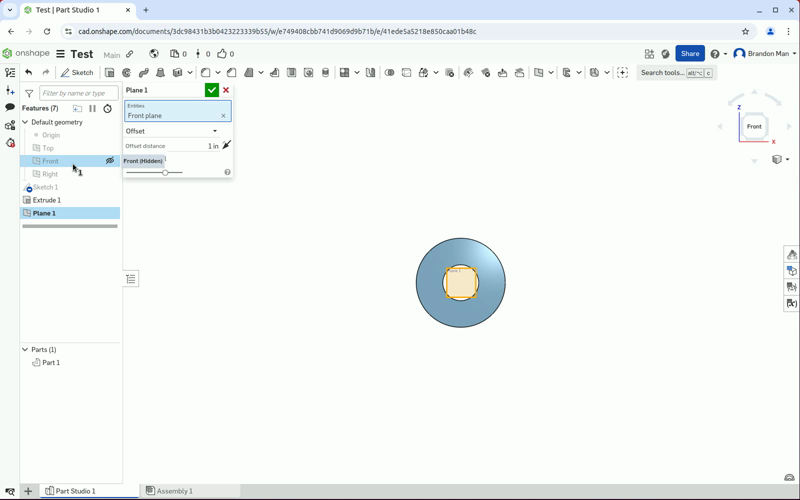
key(tab, 2)
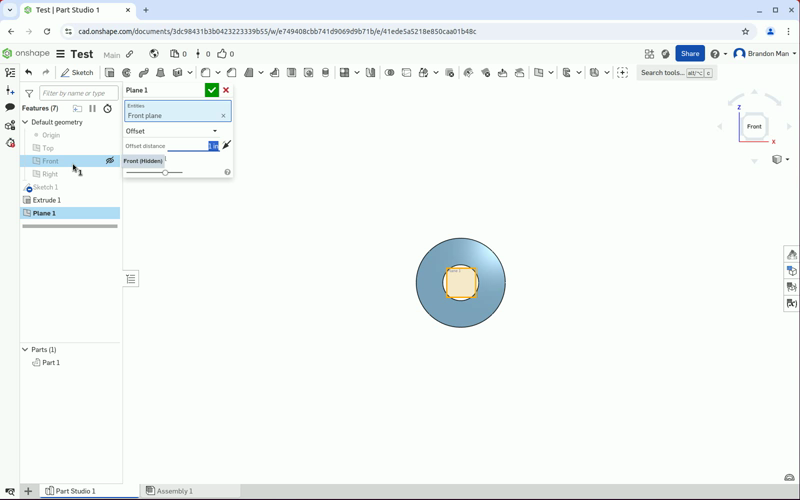
text(3.605)
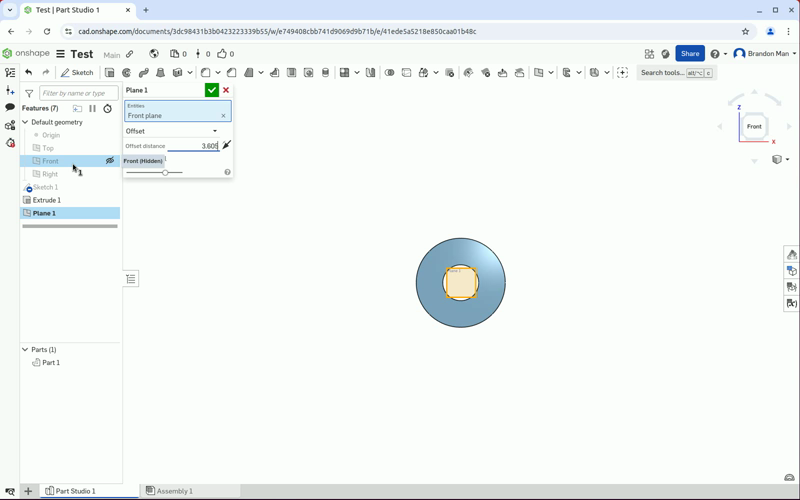
key(enter, 2)
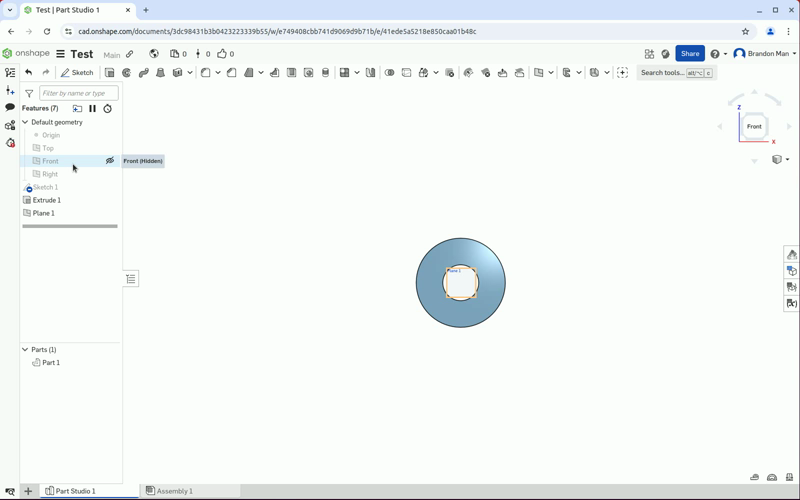
key(shift+s)
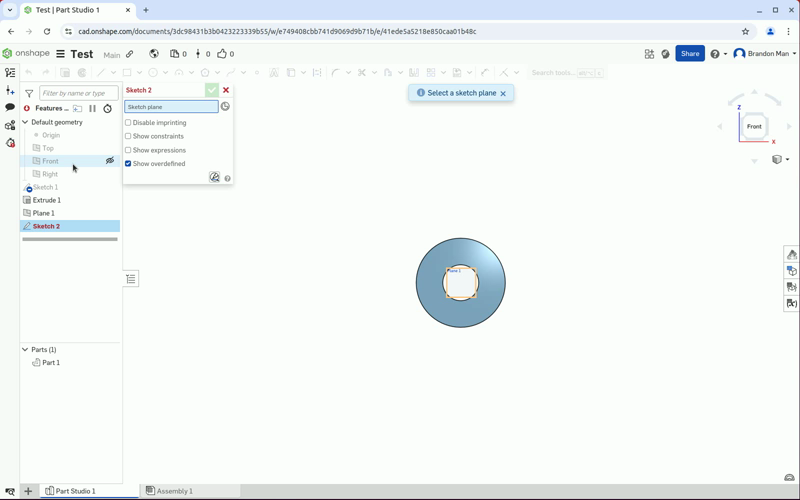
mouse_move(73, 215)
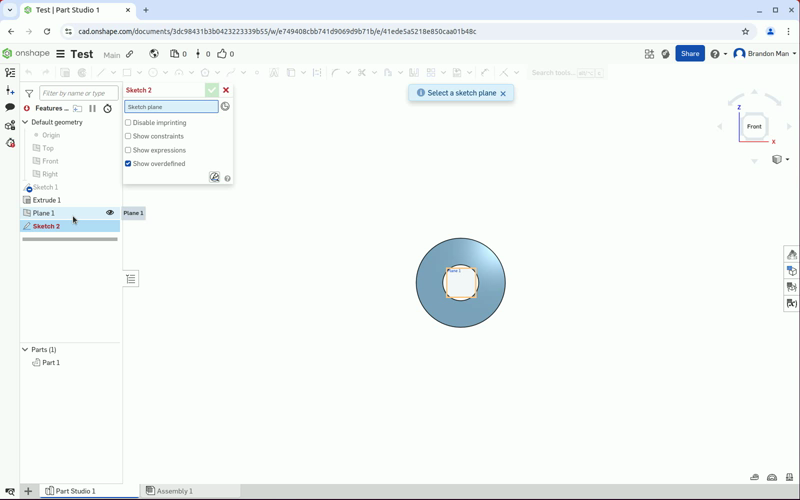
click(73, 215)
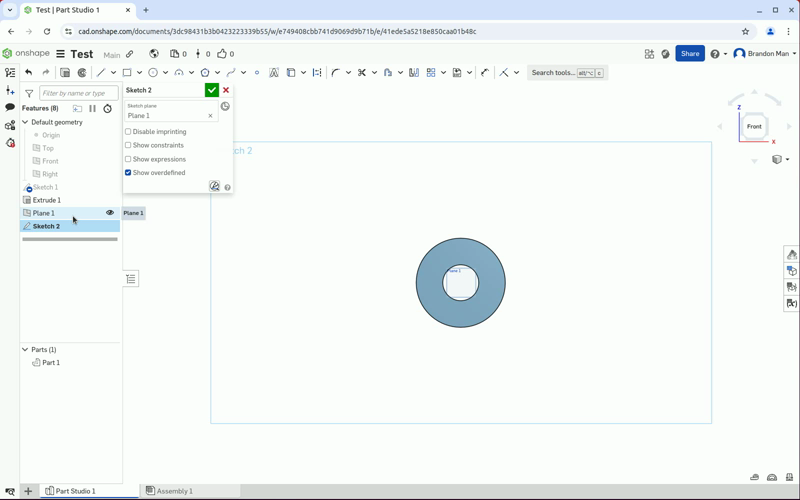
mouse_move(73, 352)
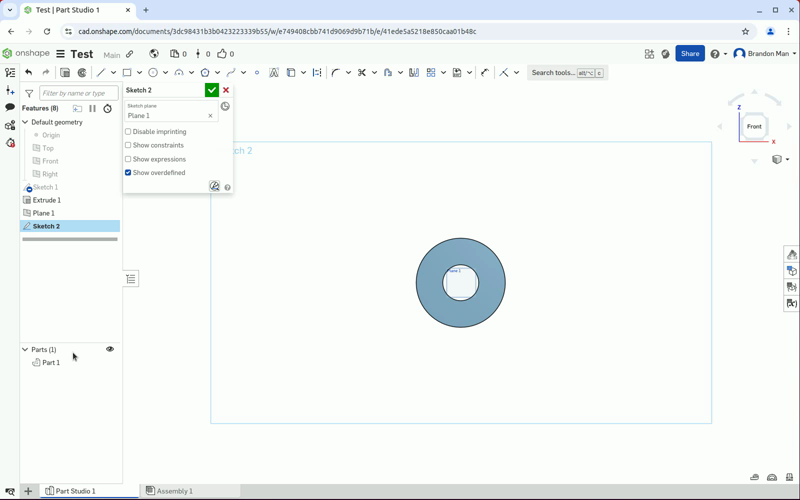
key(y)
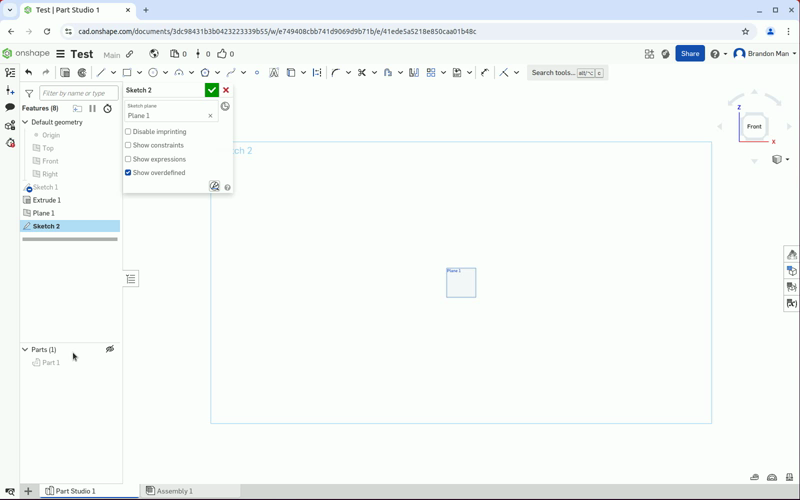
key(c)
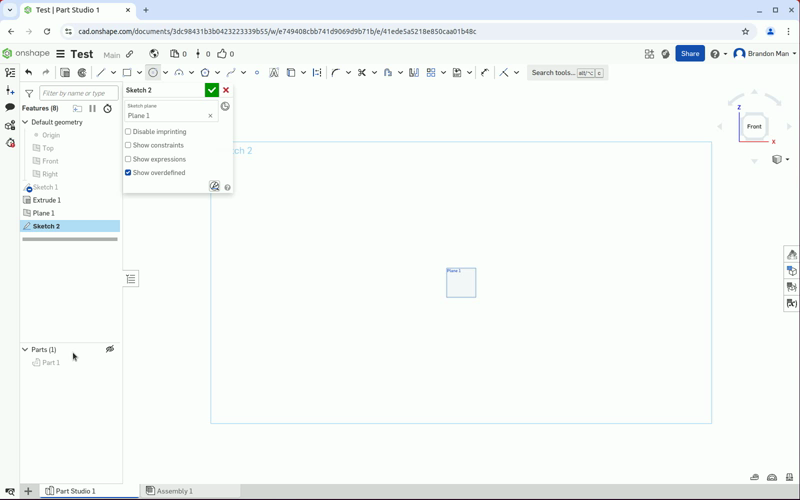
key_down(shift)
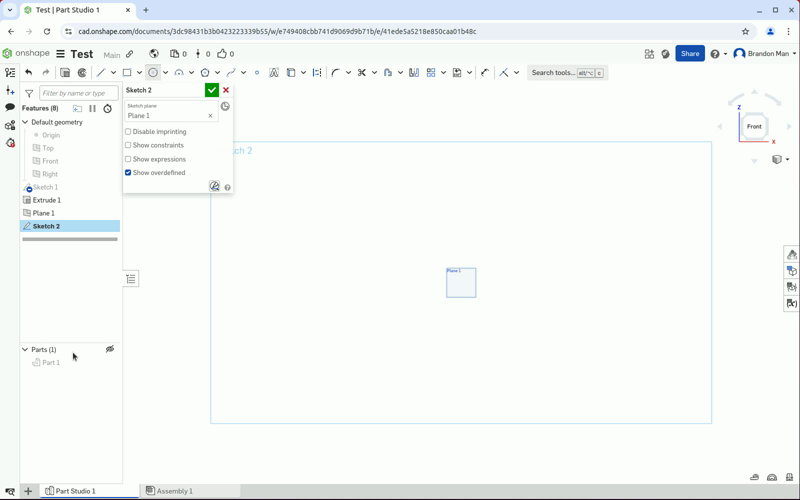
mouse_move(460, 282)
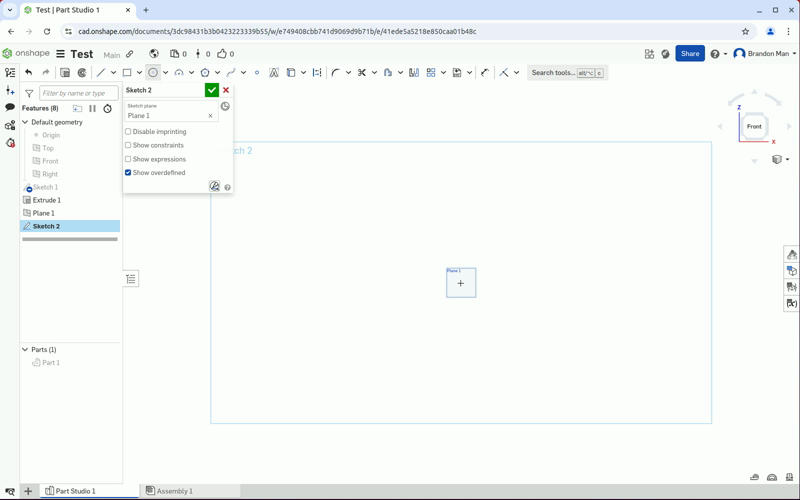
click(460, 282)
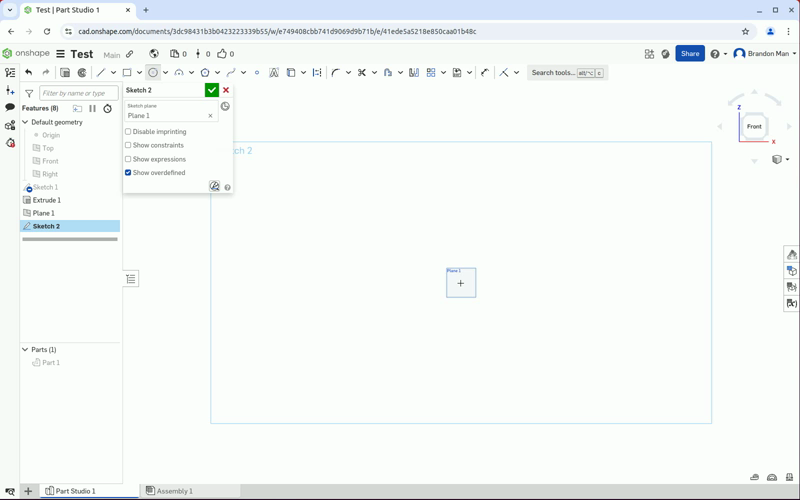
key_up(shift)
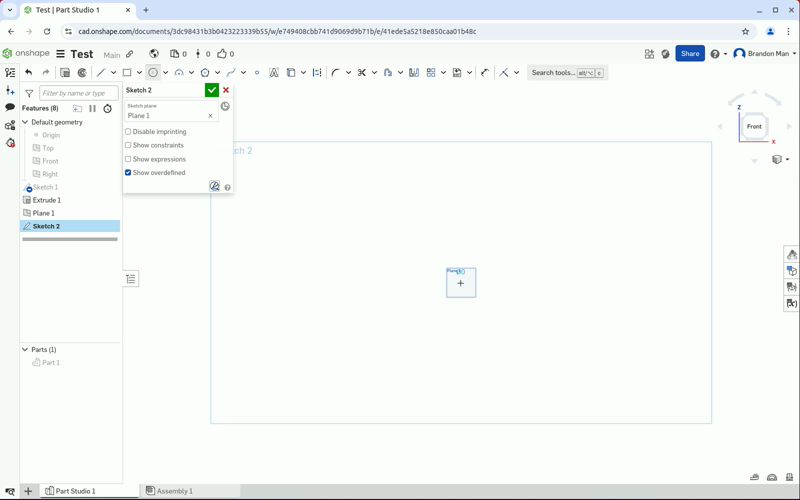
mouse_move(492, 282)
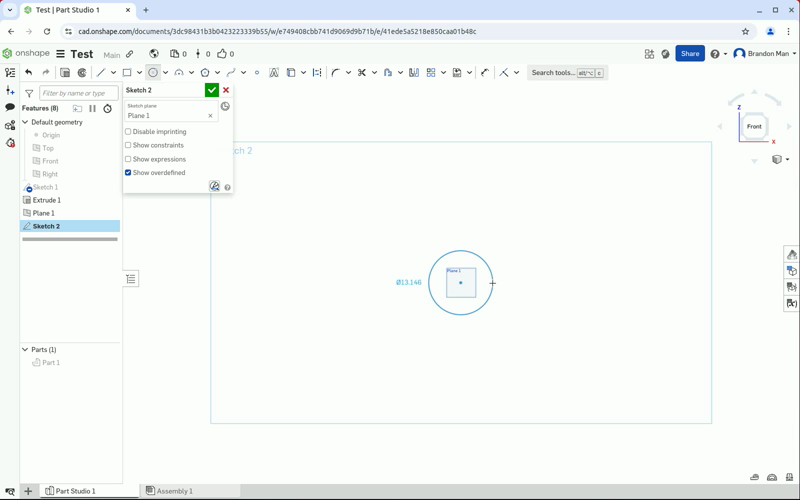
click(492, 282)
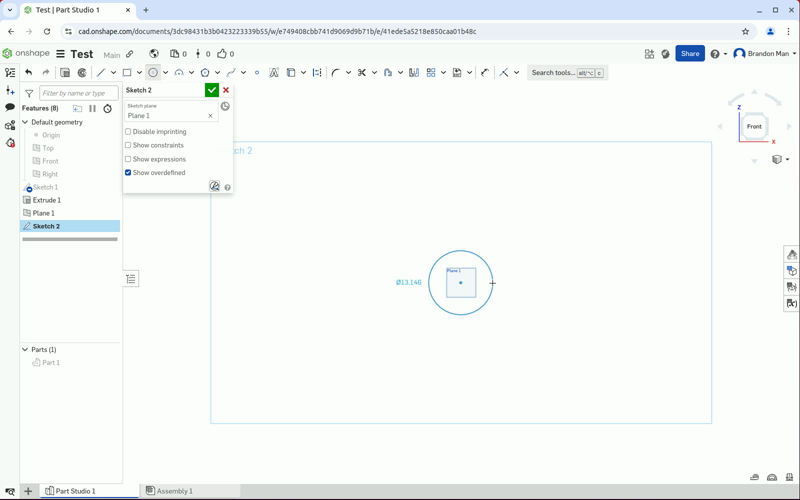
key(esc)
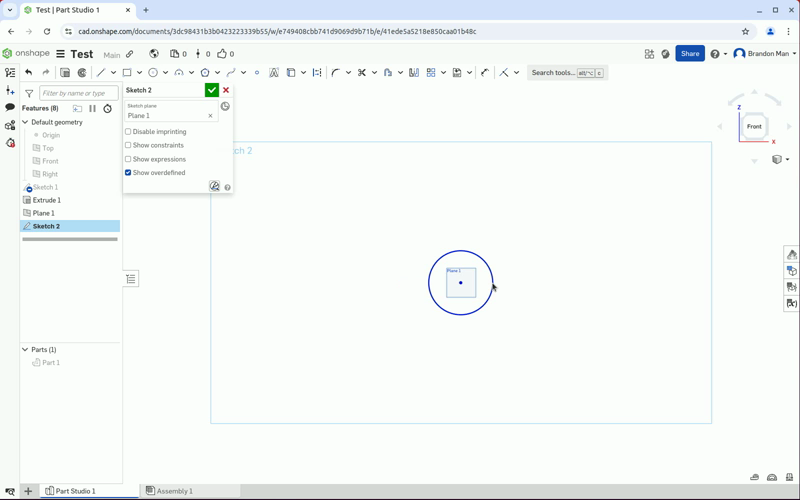
key(c)
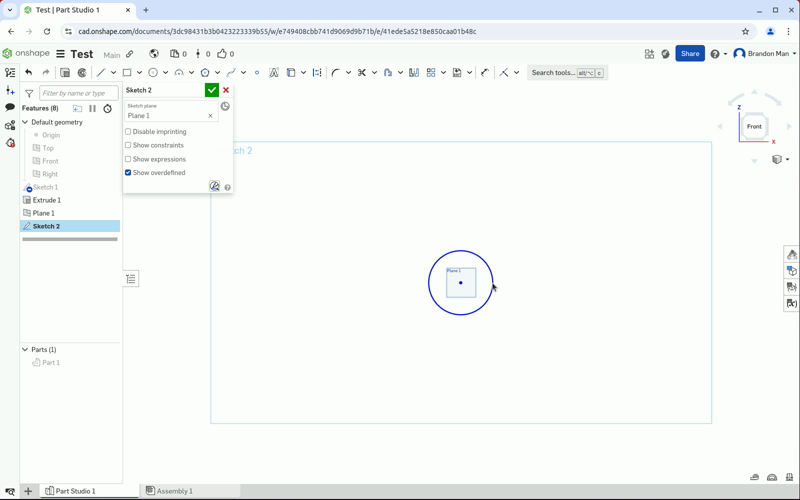
key_down(shift)
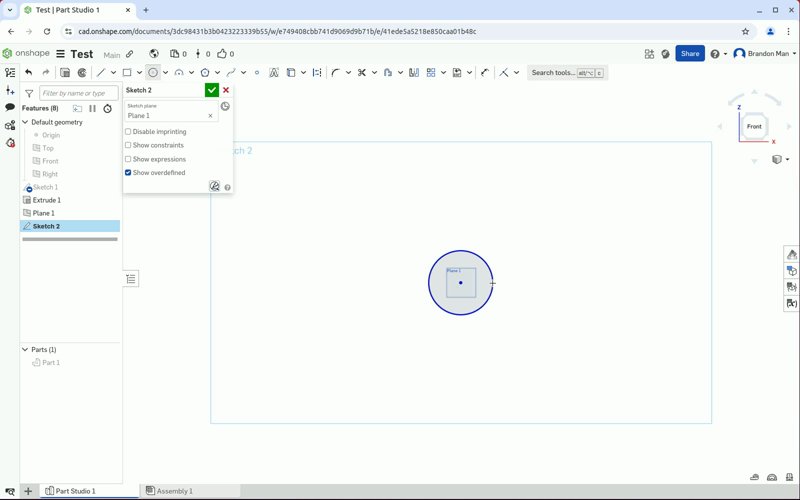
mouse_move(460, 282)
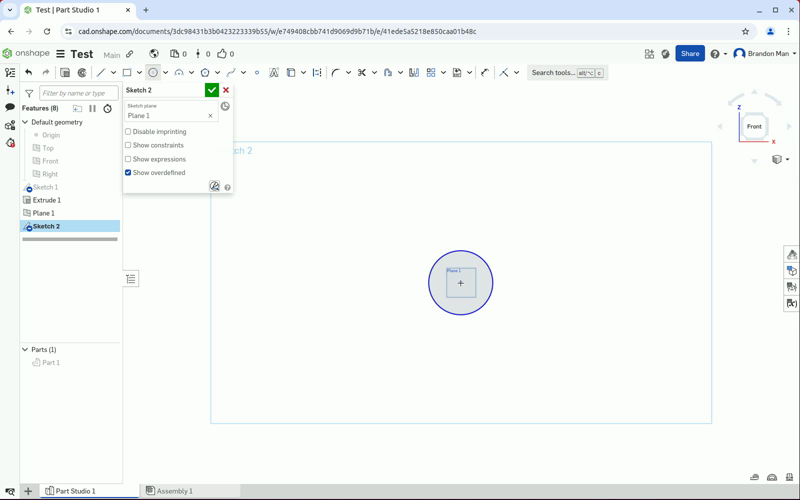
click(460, 282)
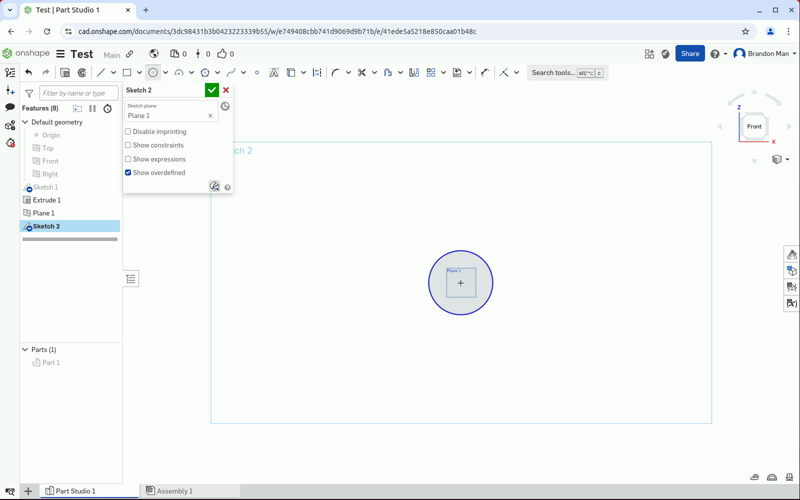
key_up(shift)
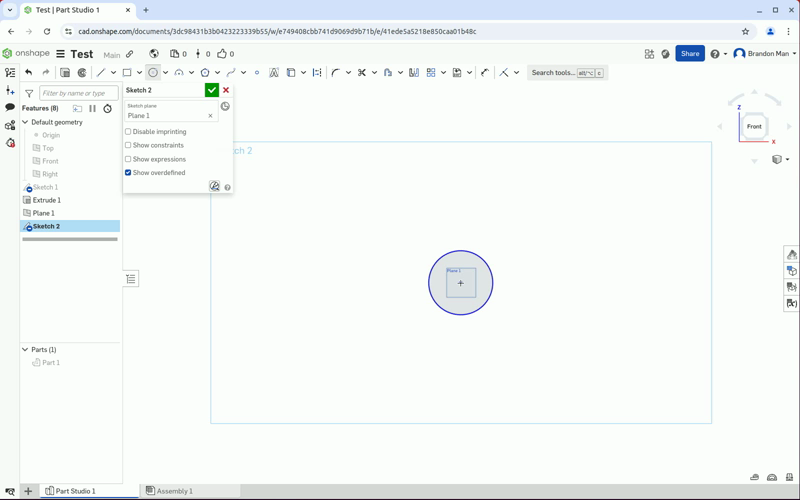
mouse_move(478, 282)
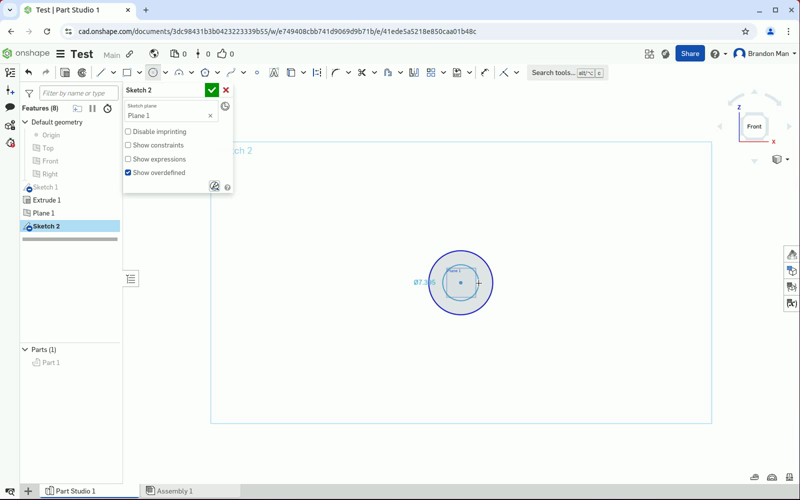
click(478, 282)
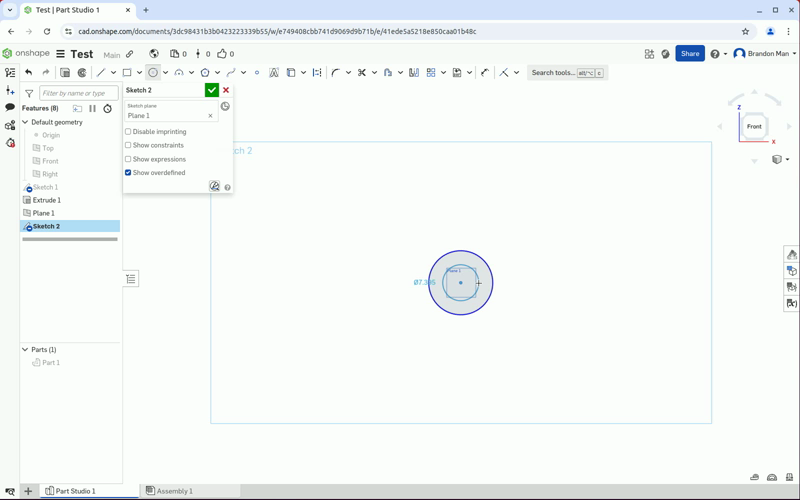
key(esc)
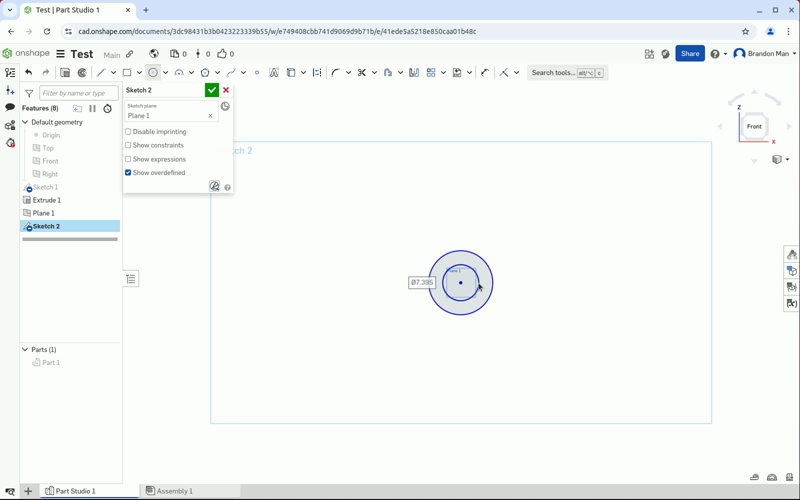
mouse_move(453, 304)
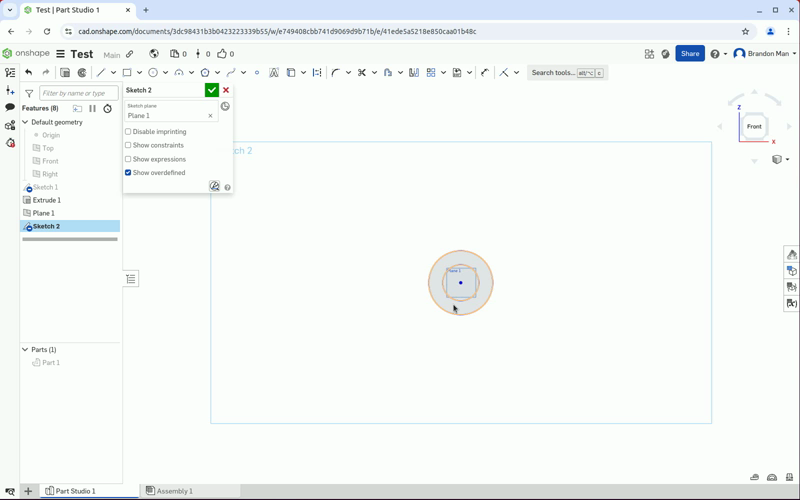
click(453, 304)
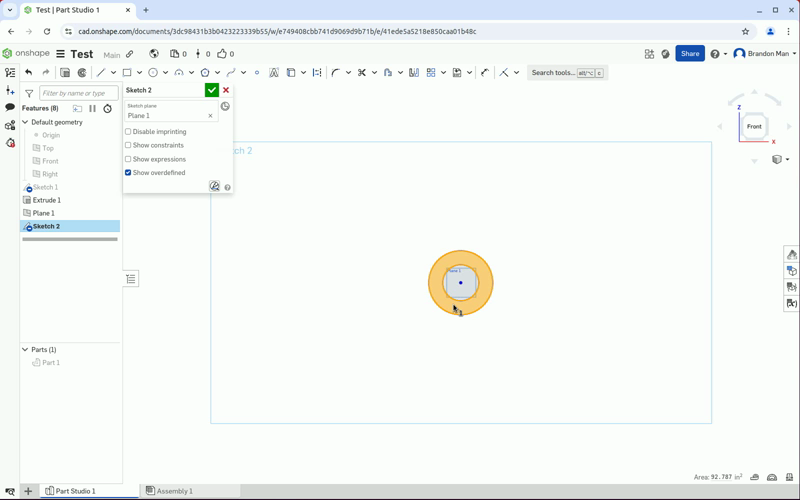
mouse_move(73, 352)
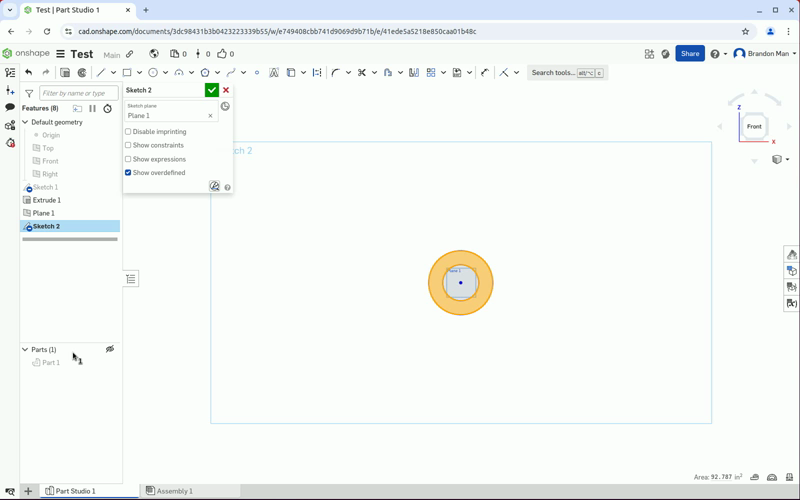
key(shift+y)
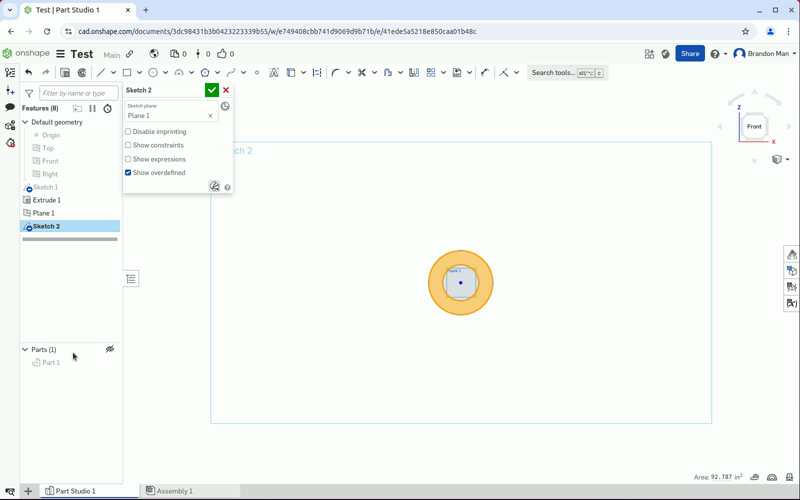
key(shift+e)
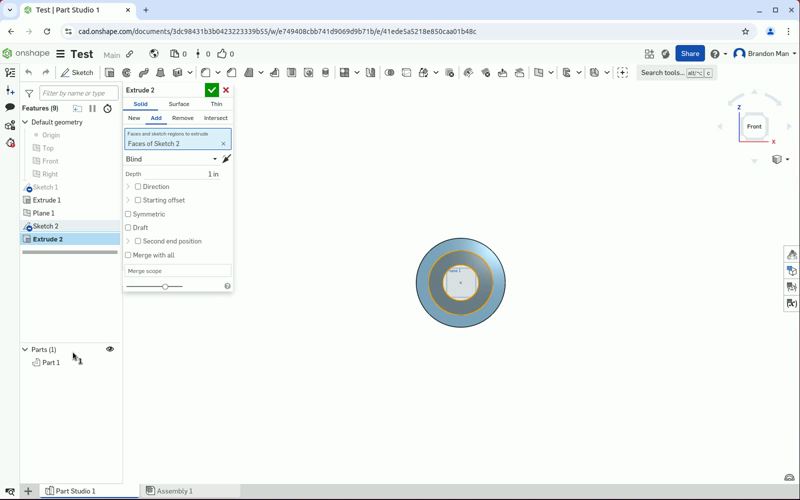
mouse_move(143, 106)
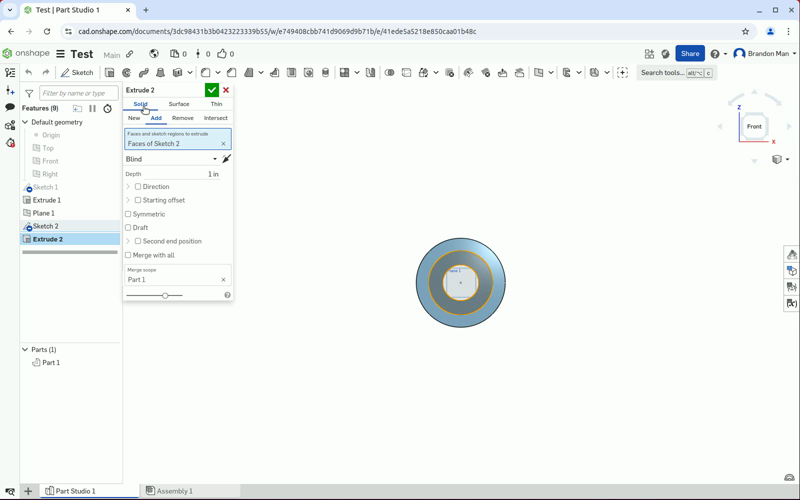
click(143, 106)
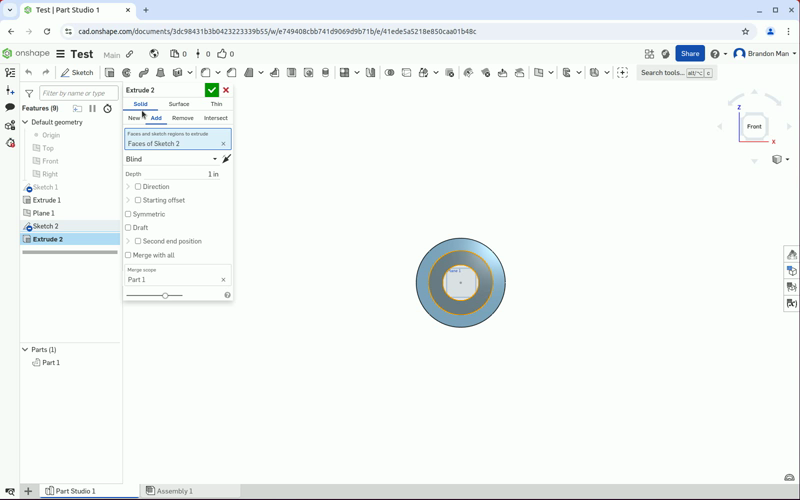
mouse_move(137, 120)
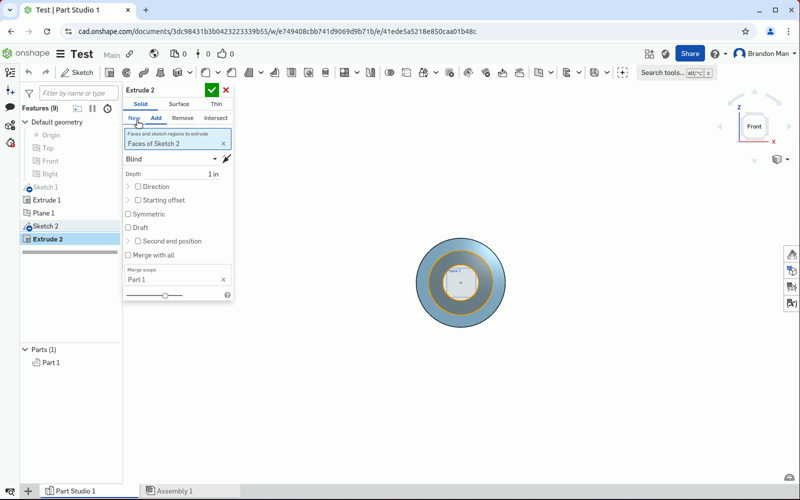
click(137, 120)
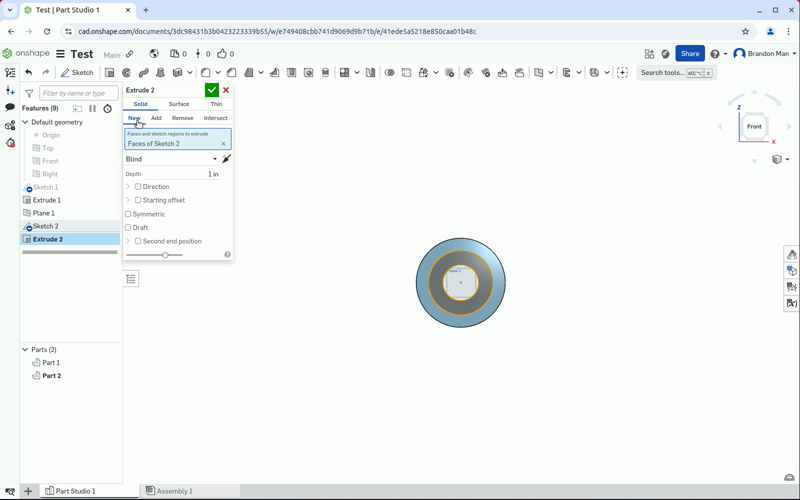
key(tab, 4)
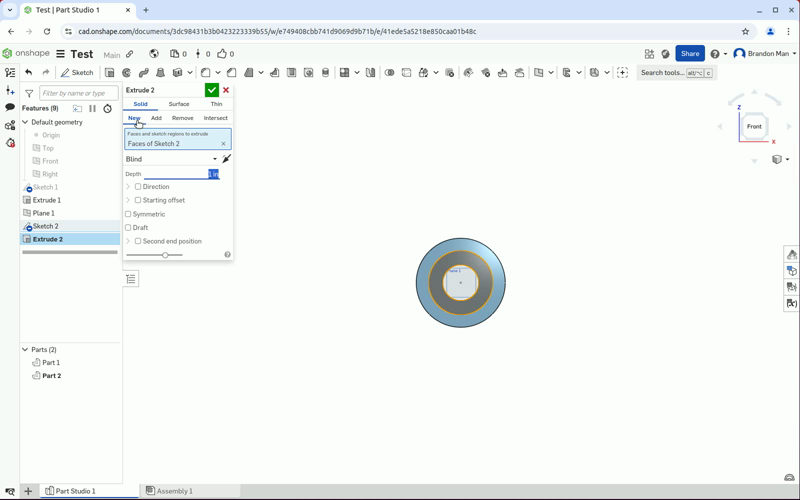
text(1.204)
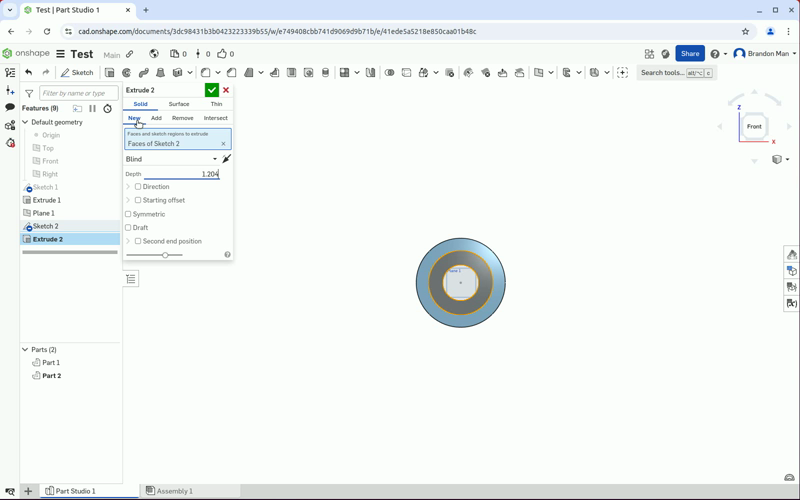
key(enter)
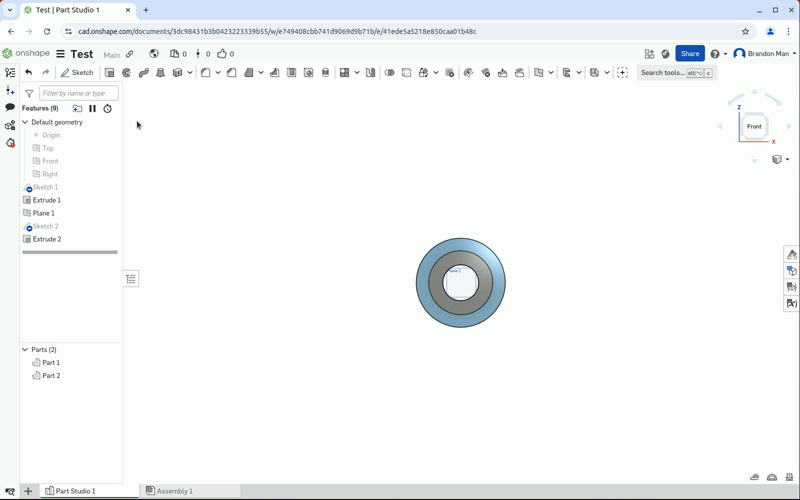
key(shift+h)
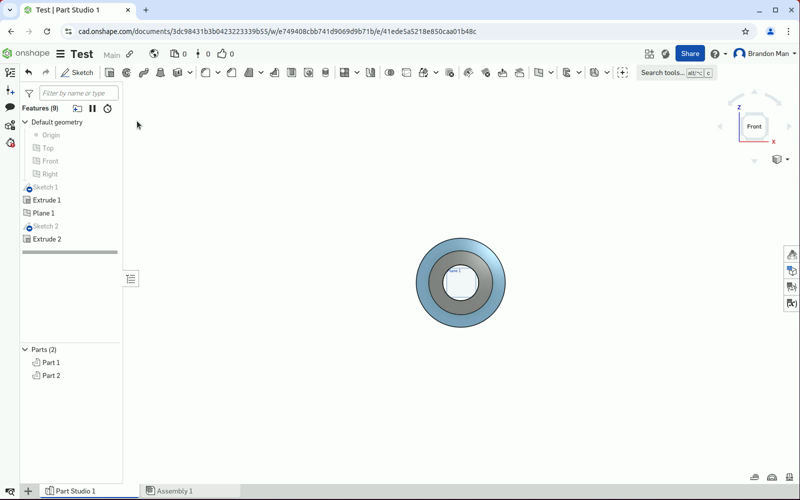
key(shift+h)
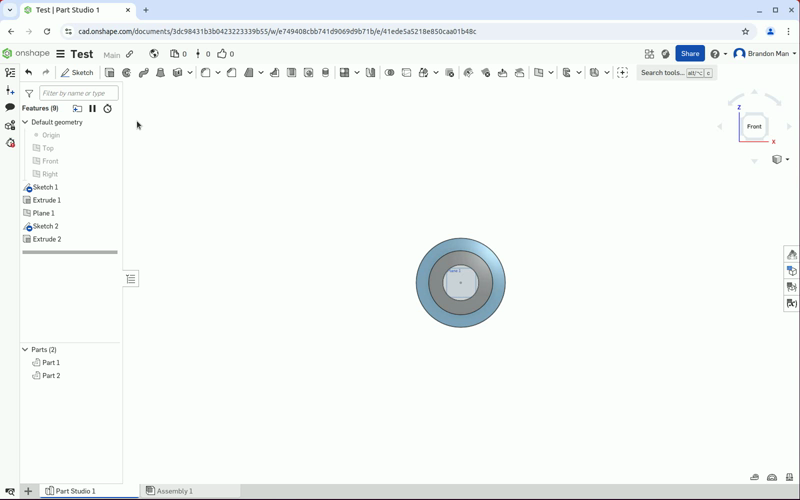
key(shift+7)
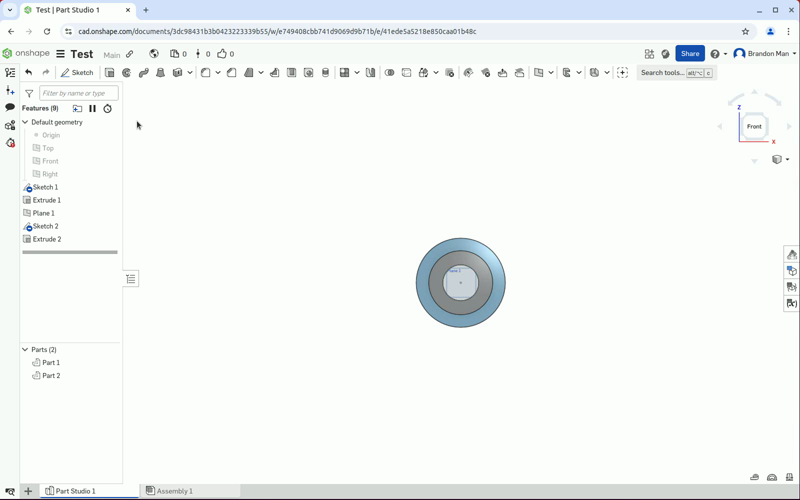
key(left, 2)
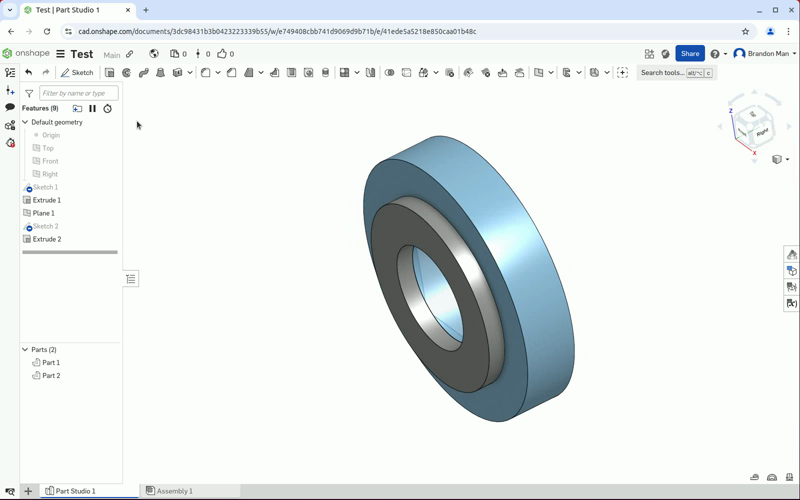
key(down, 2)
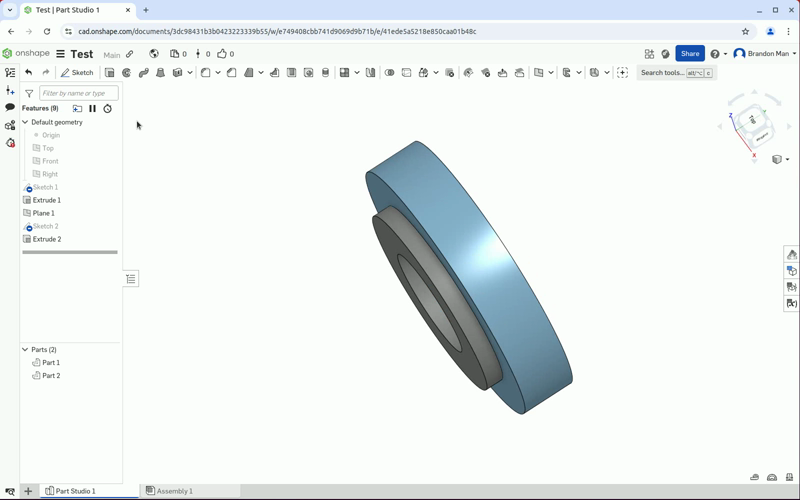
key(up, 2)
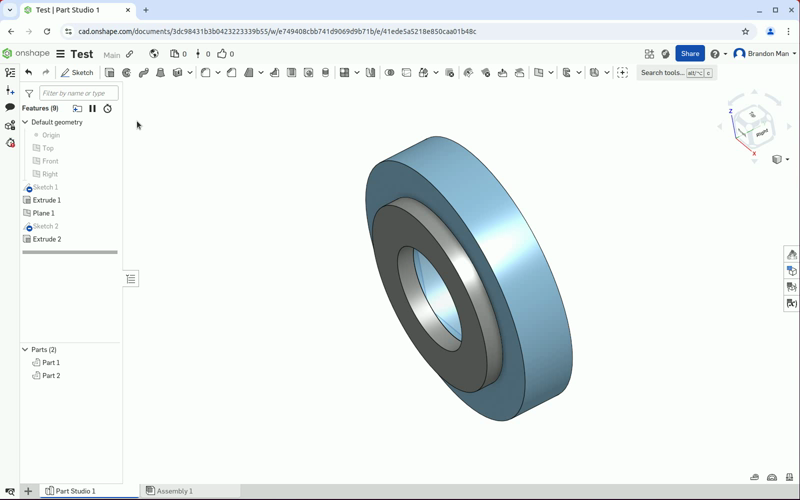
key(right, 2)
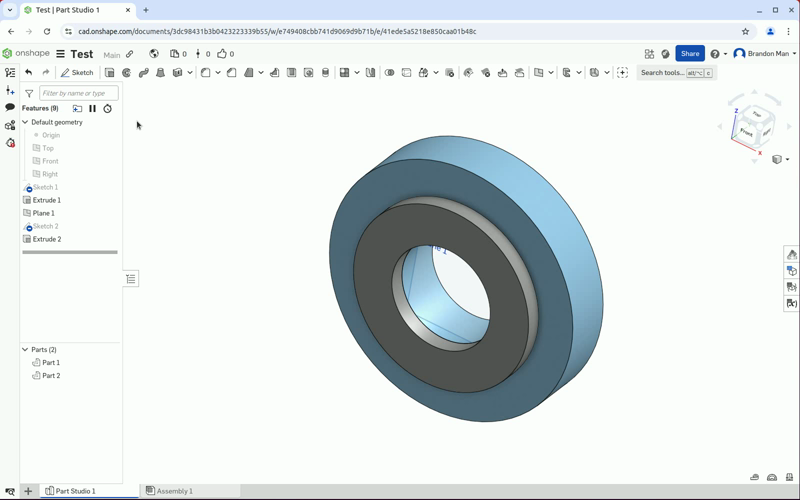
mouse_move(73, 189)
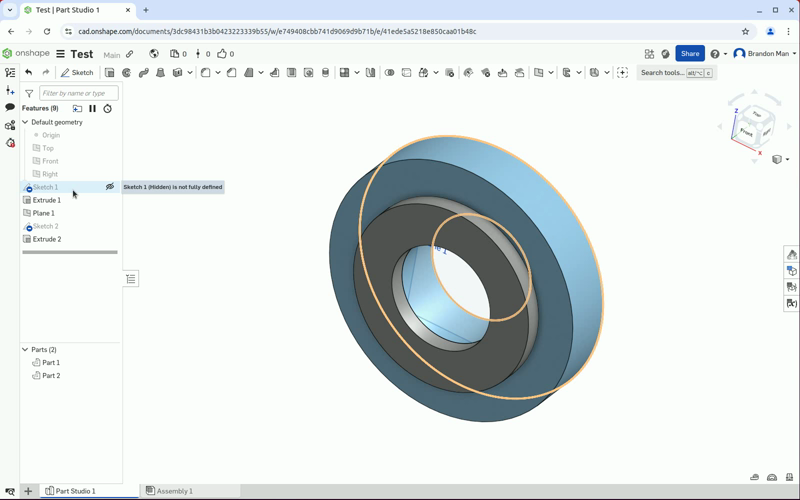
click(73, 189)